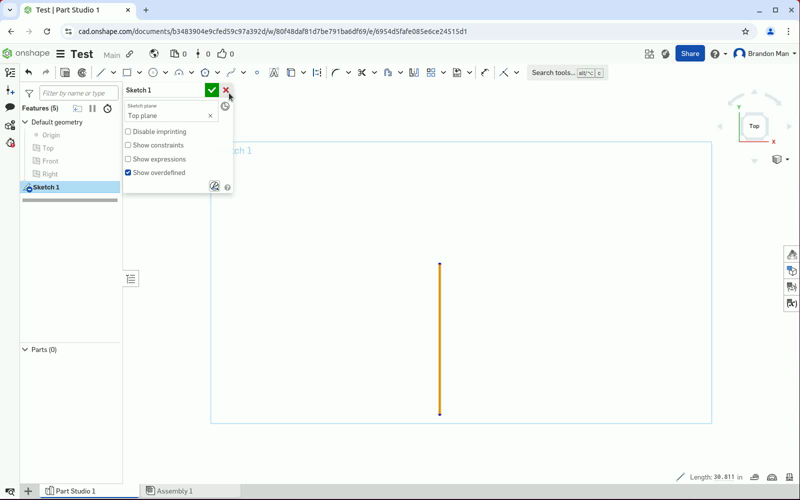
key(shift+h)
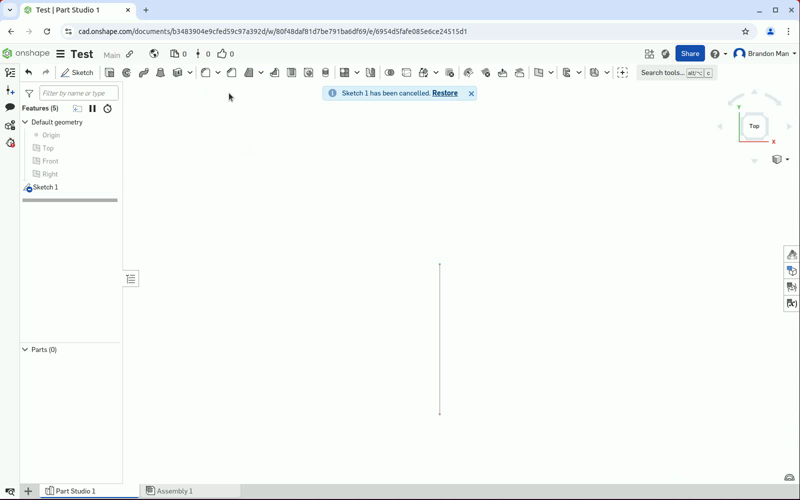
key(shift+s)
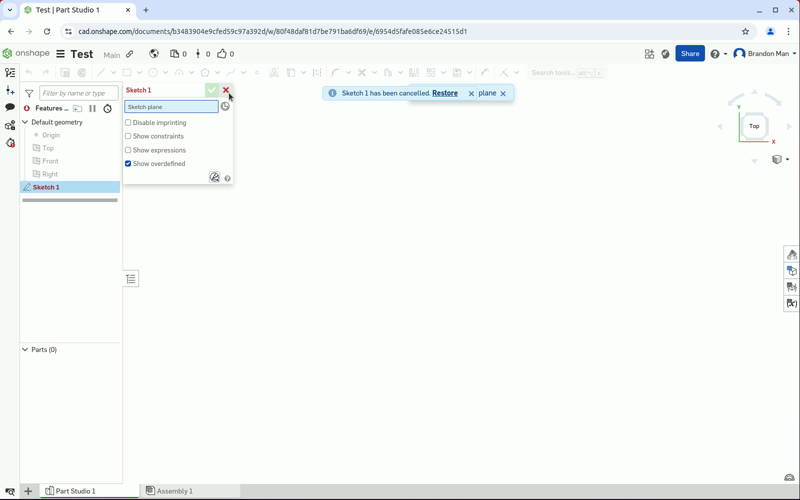
mouse_move(73, 150)
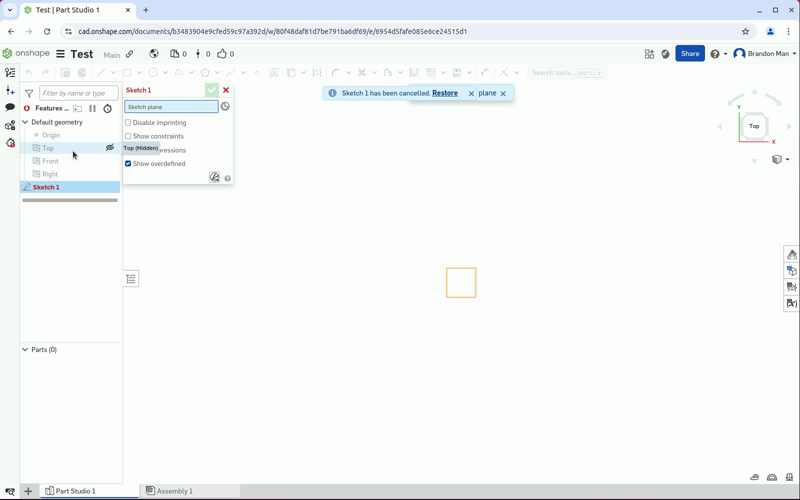
click(73, 150)
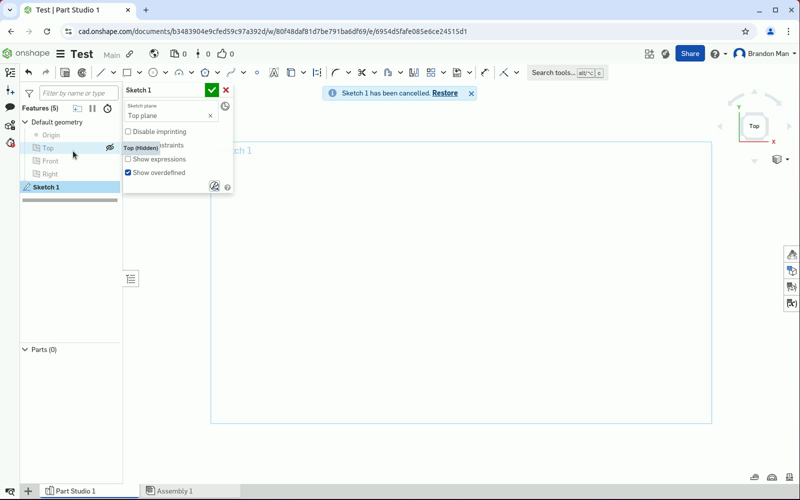
mouse_move(73, 352)
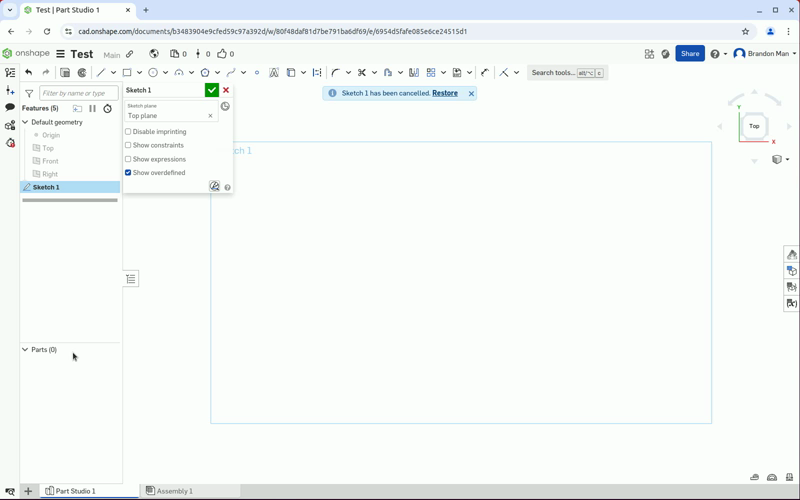
key(y)
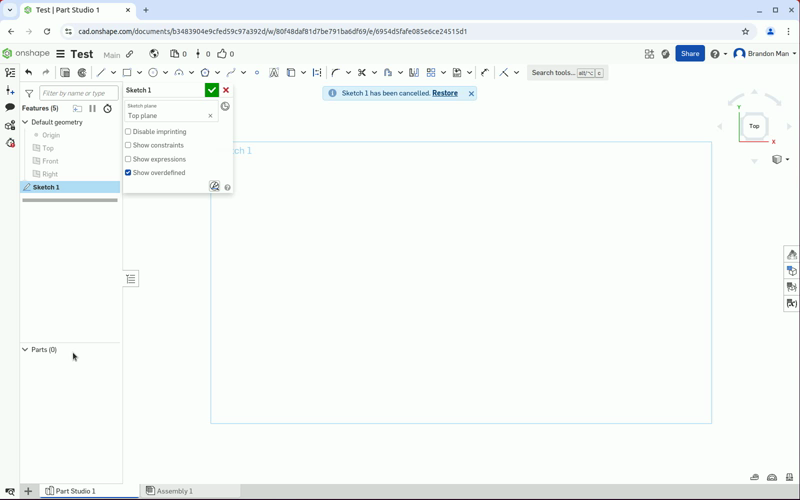
key(c)
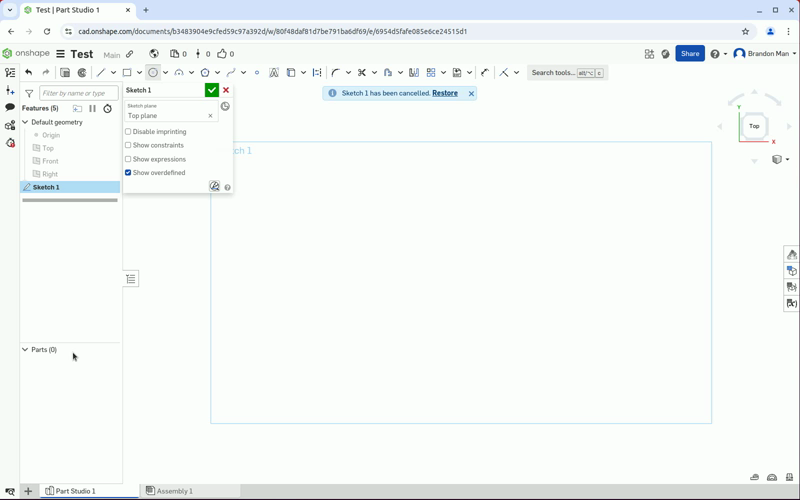
key_down(shift)
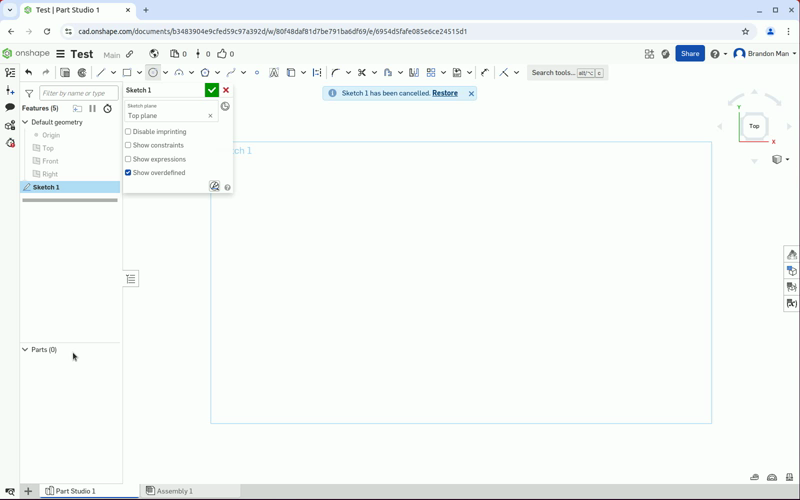
mouse_move(406, 240)
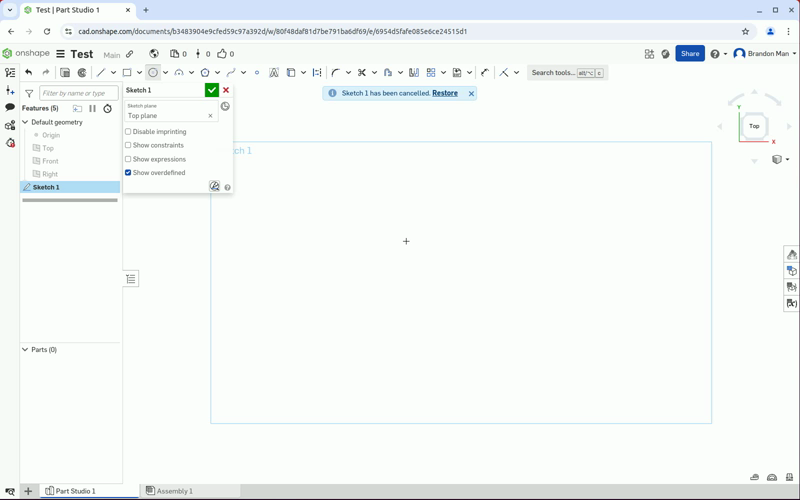
click(406, 240)
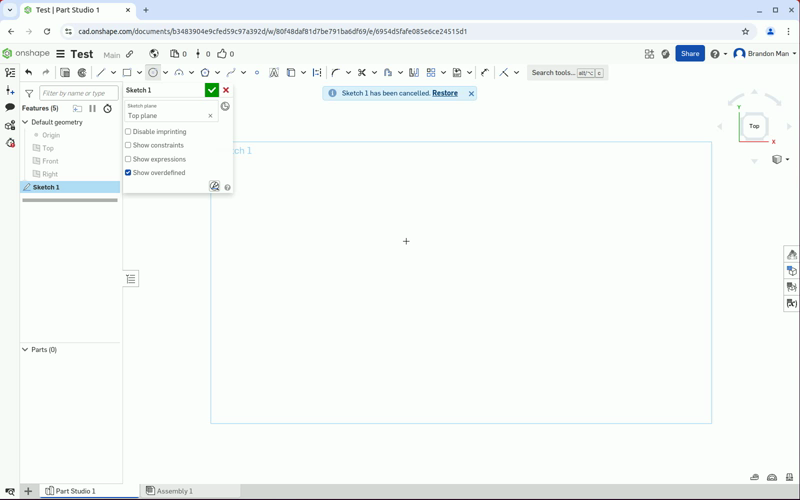
key_up(shift)
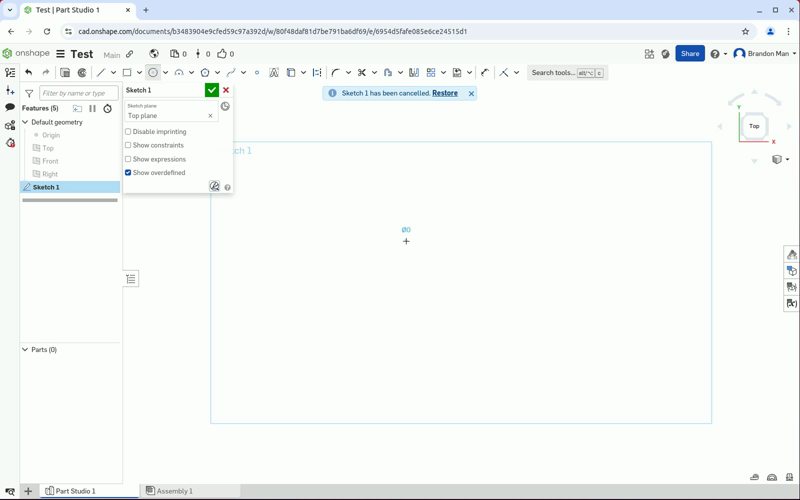
mouse_move(410, 240)
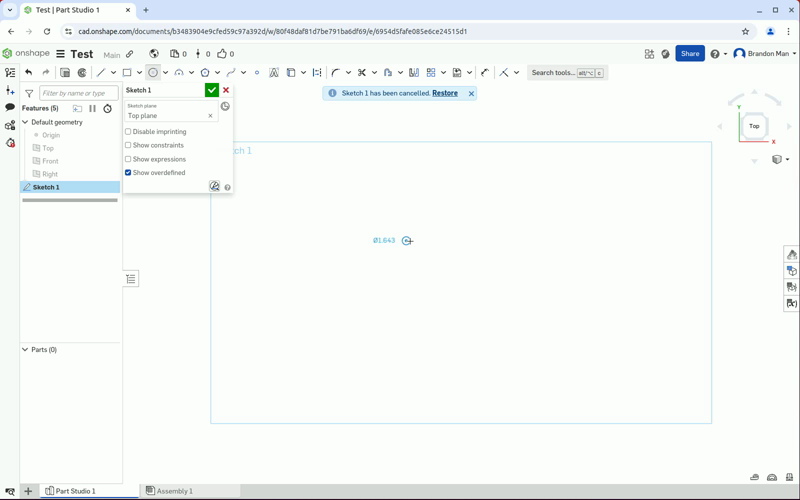
click(410, 240)
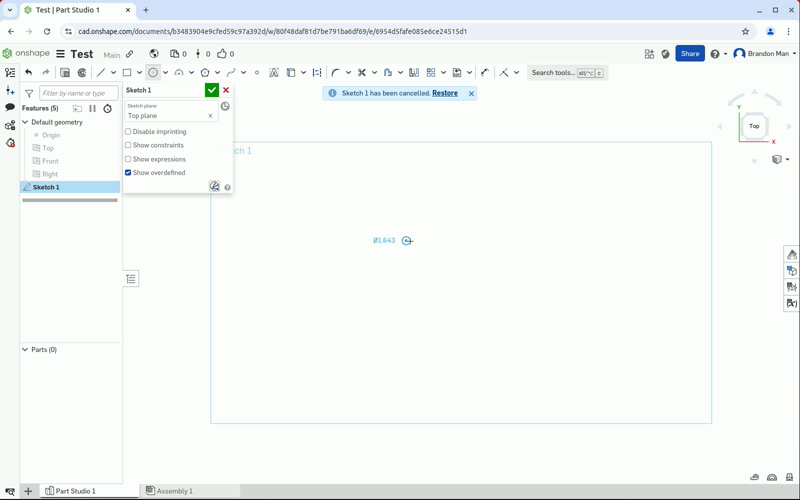
key(esc)
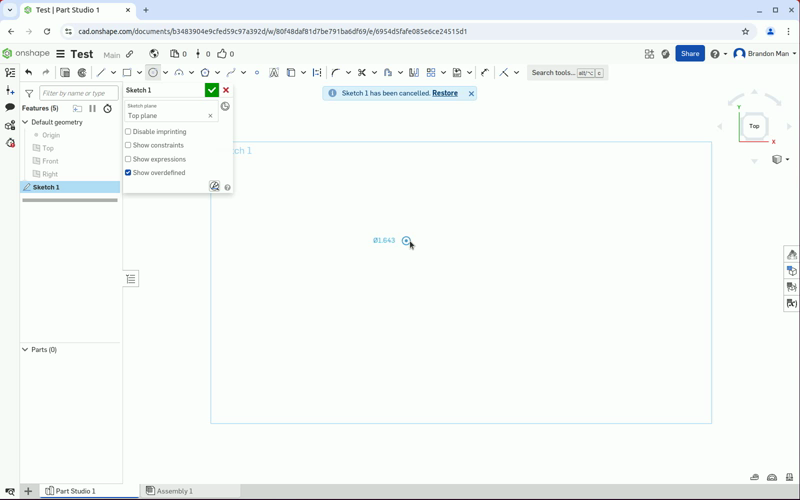
mouse_move(409, 241)
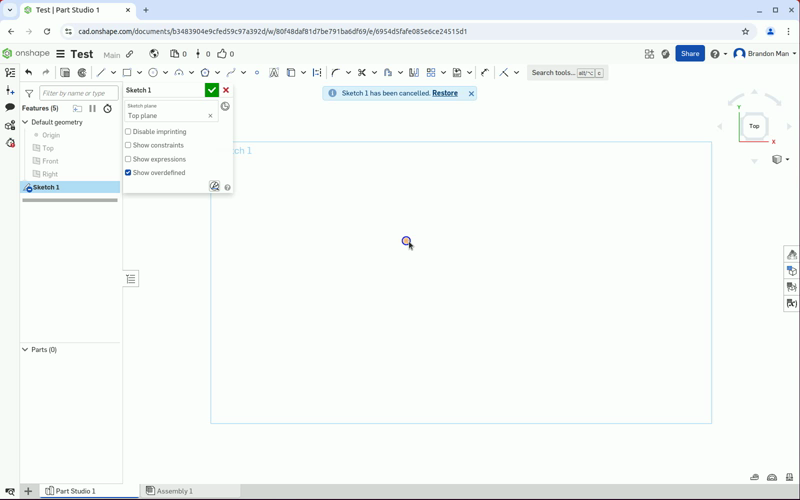
scroll(6)
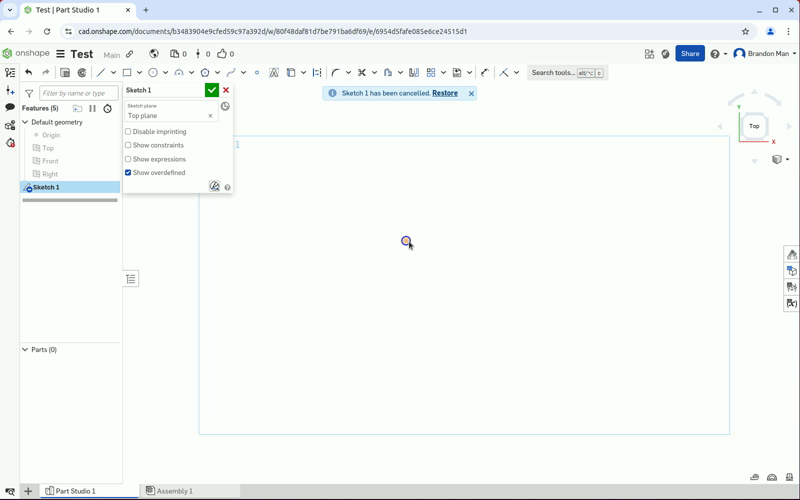
scroll(6)
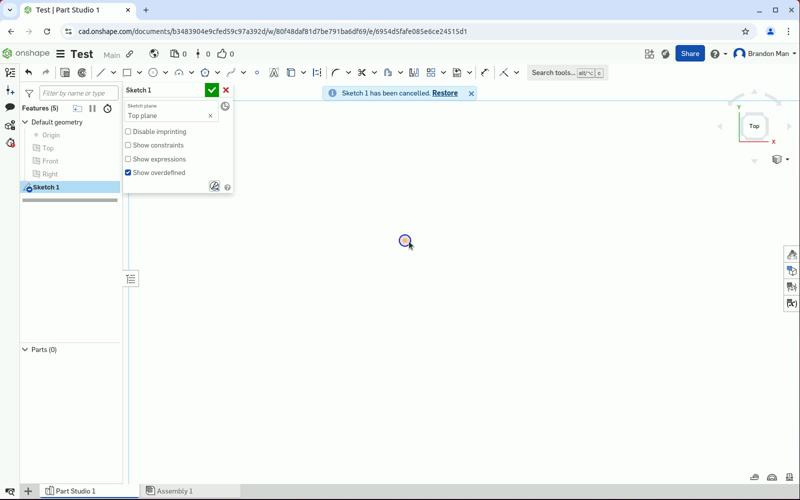
scroll(6)
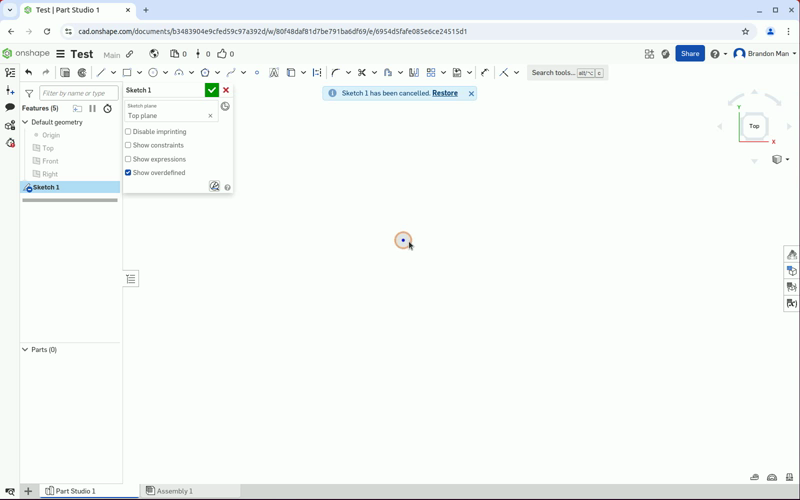
scroll(6)
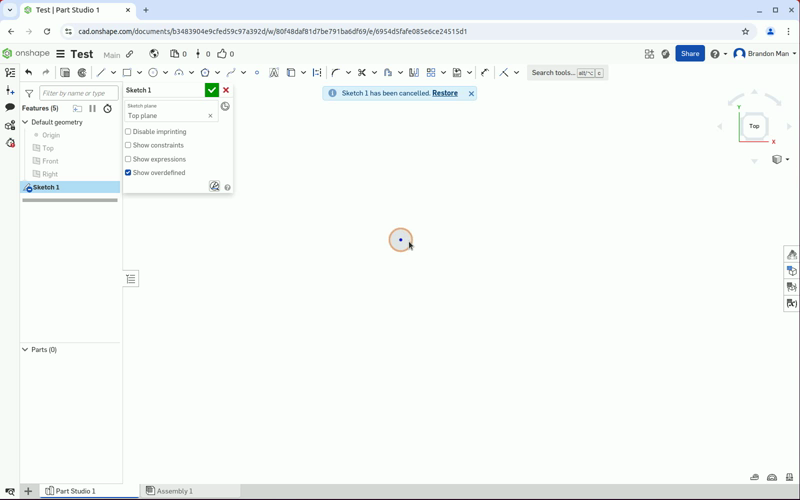
scroll(6)
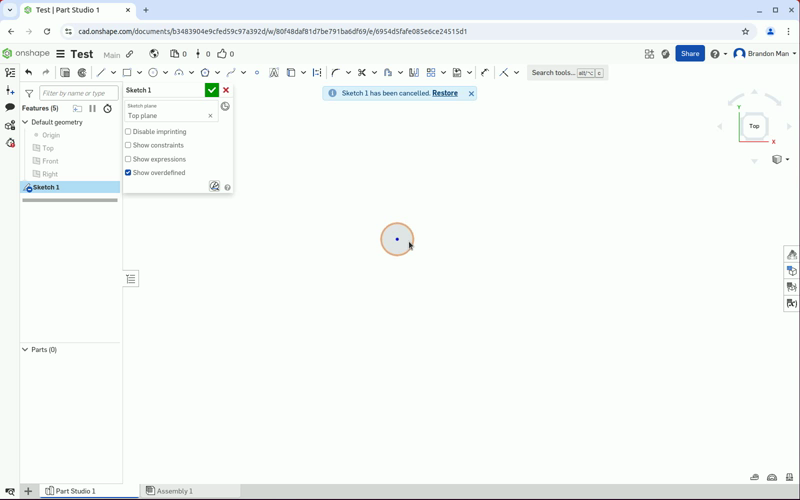
scroll(6)
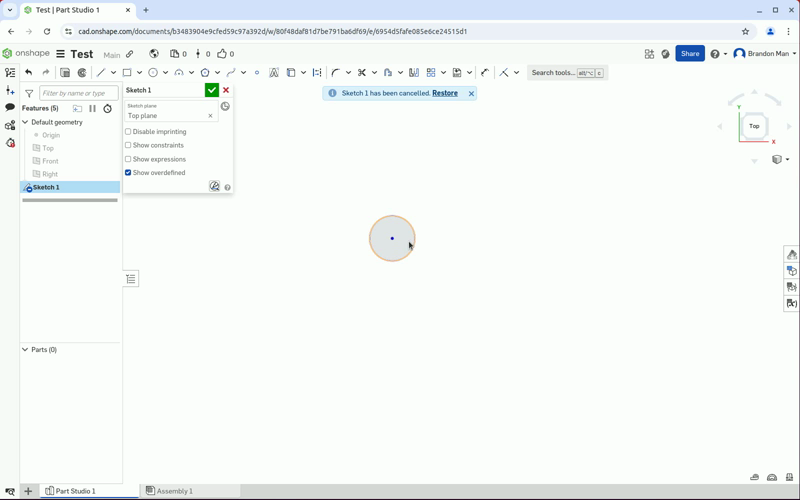
scroll(6)
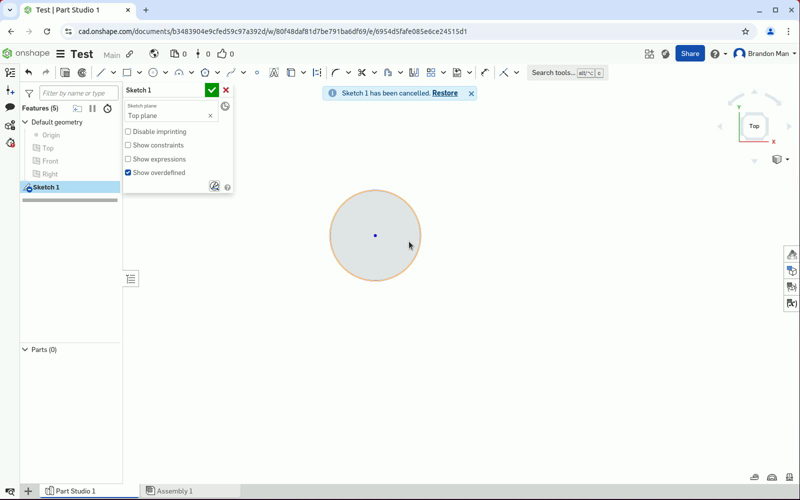
click(409, 241)
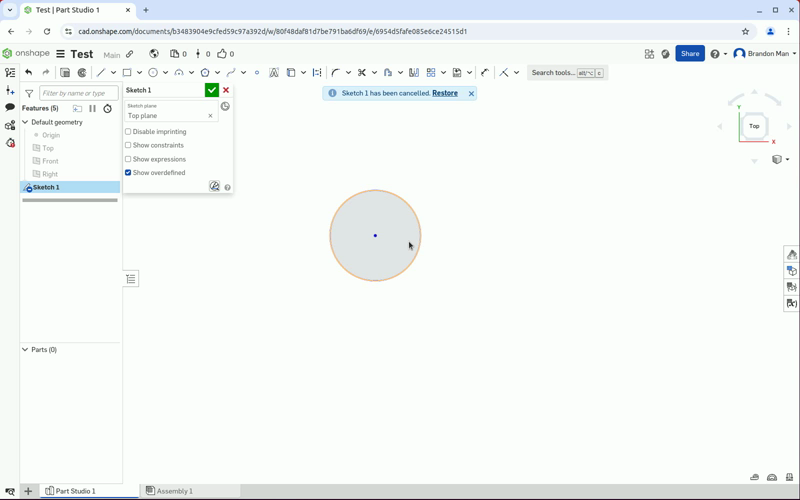
scroll(-6)
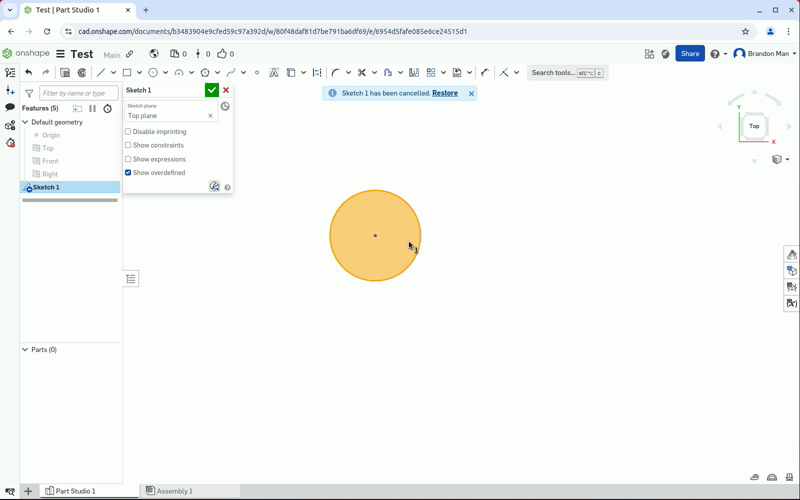
scroll(-6)
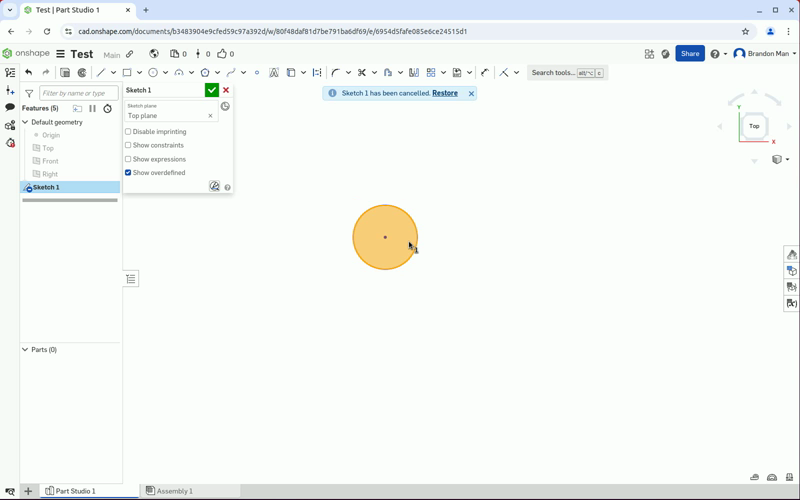
scroll(-6)
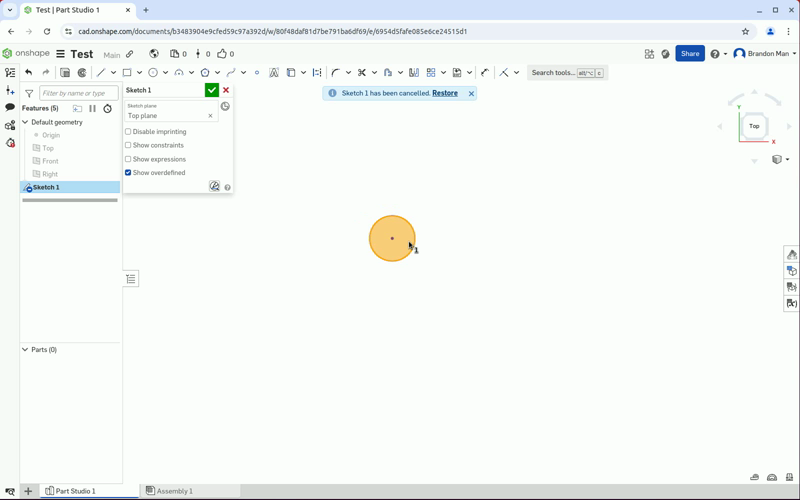
scroll(-6)
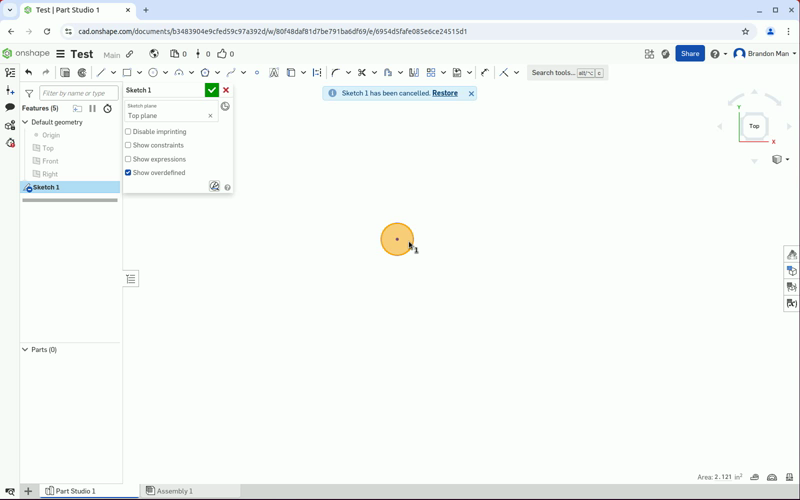
scroll(-6)
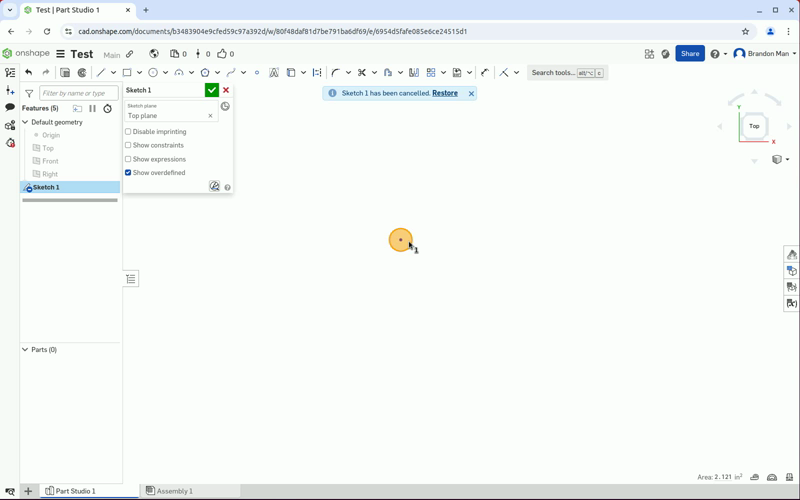
scroll(-6)
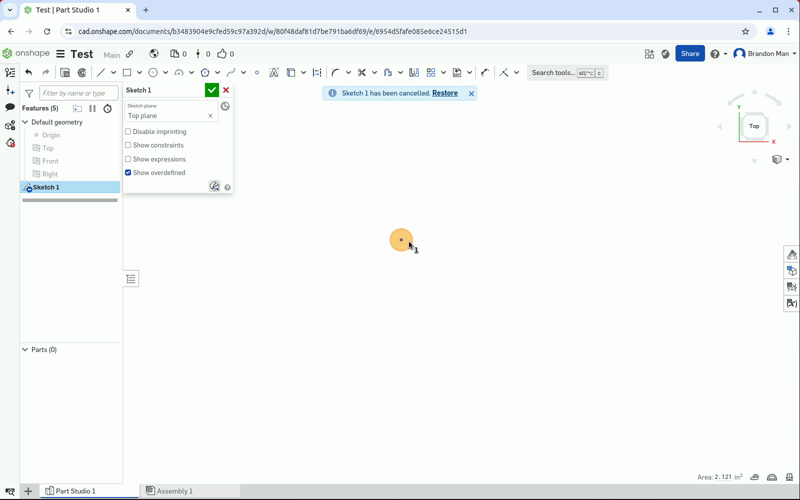
scroll(-6)
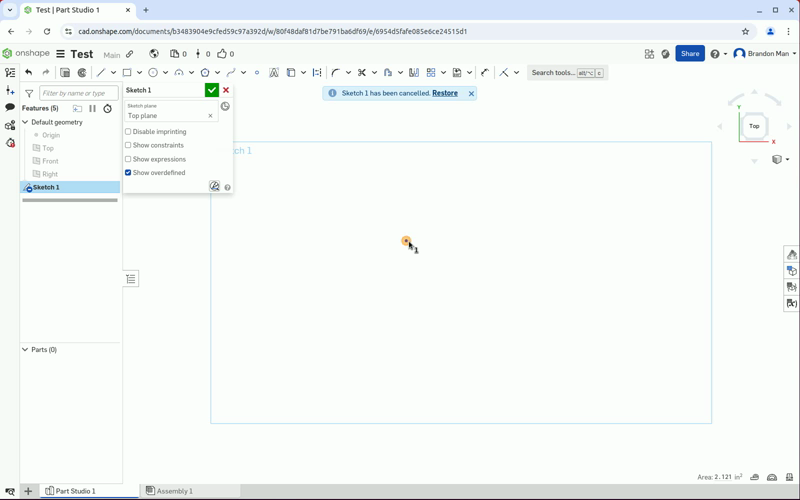
mouse_move(73, 352)
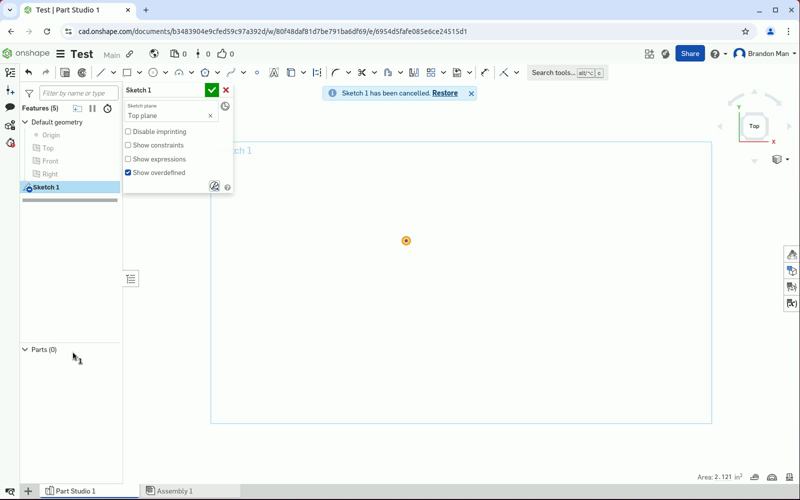
key(shift+y)
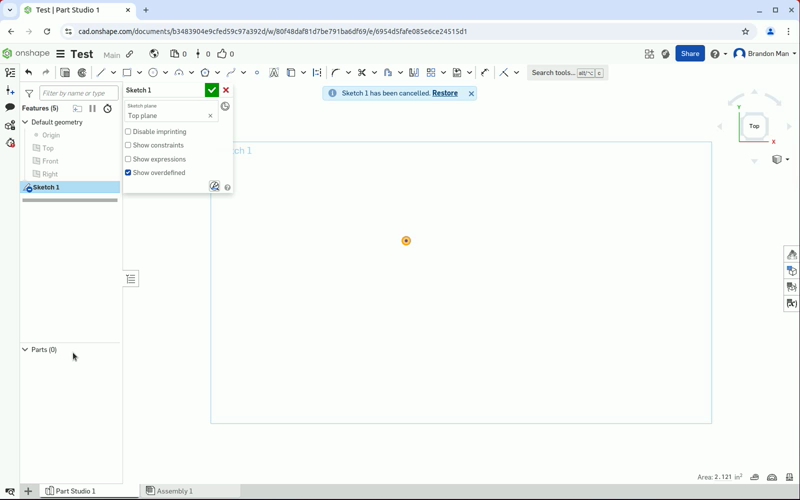
key(shift+e)
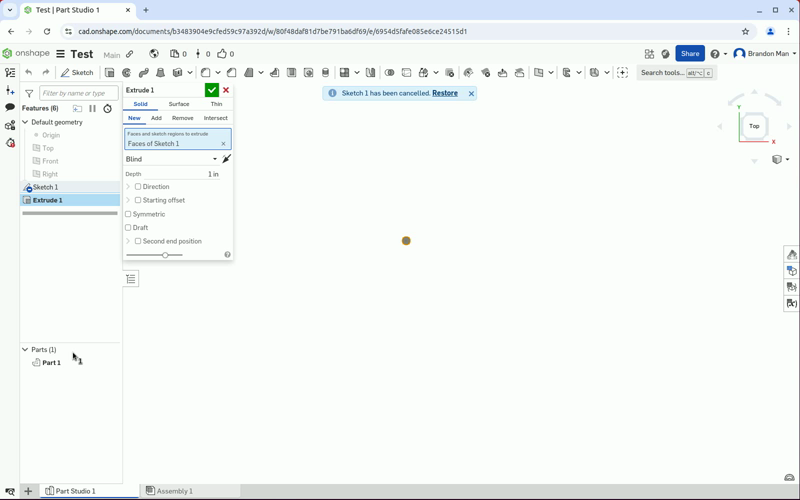
mouse_move(143, 106)
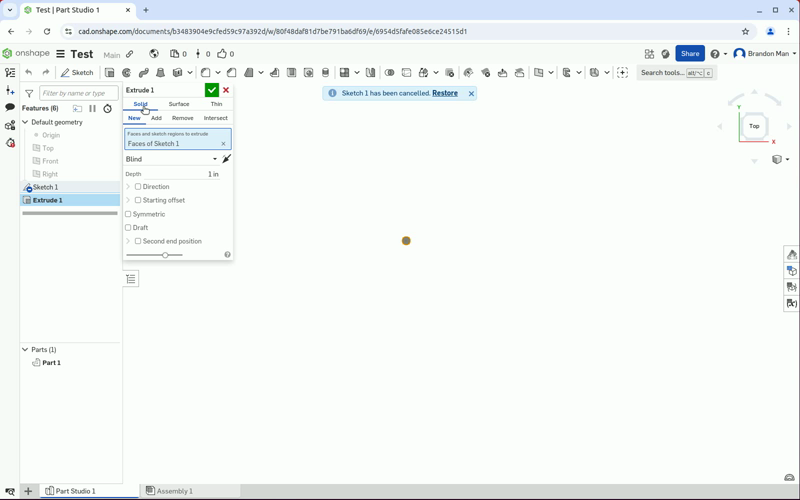
click(143, 106)
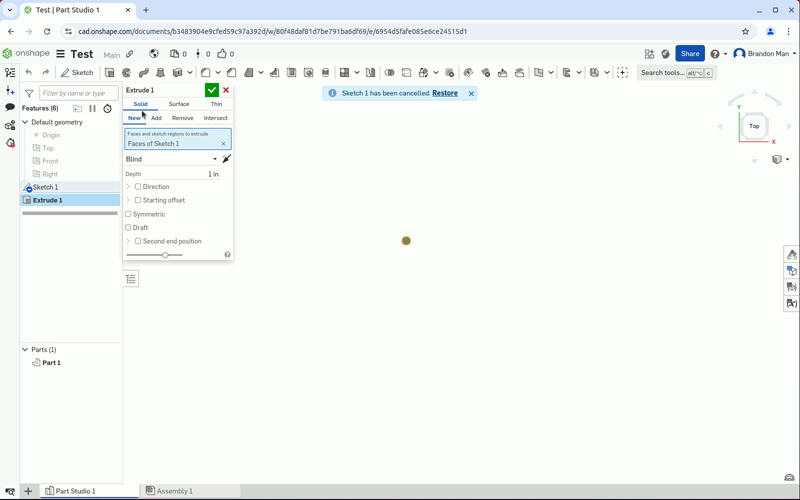
mouse_move(137, 120)
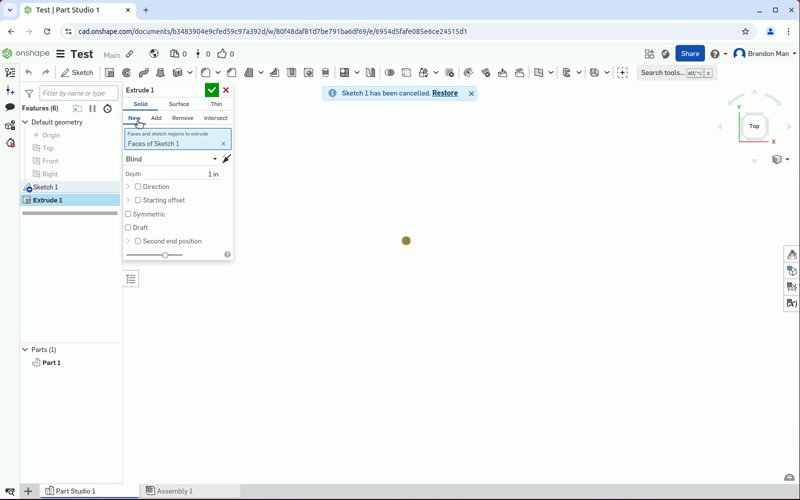
click(137, 120)
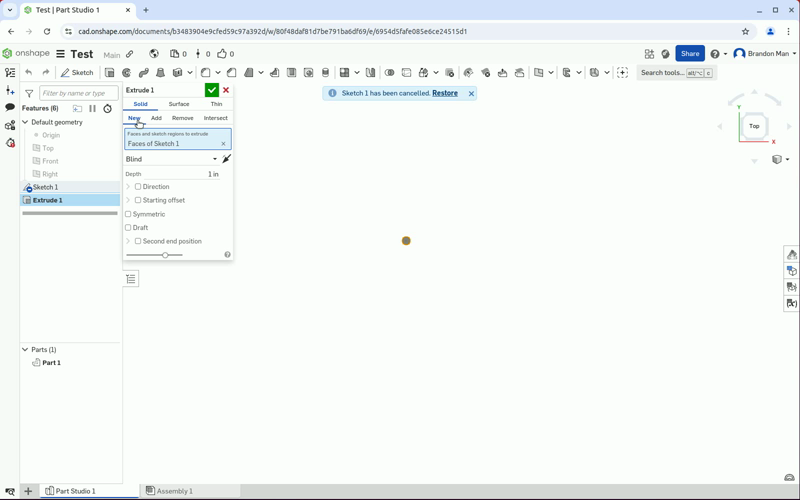
key(tab, 4)
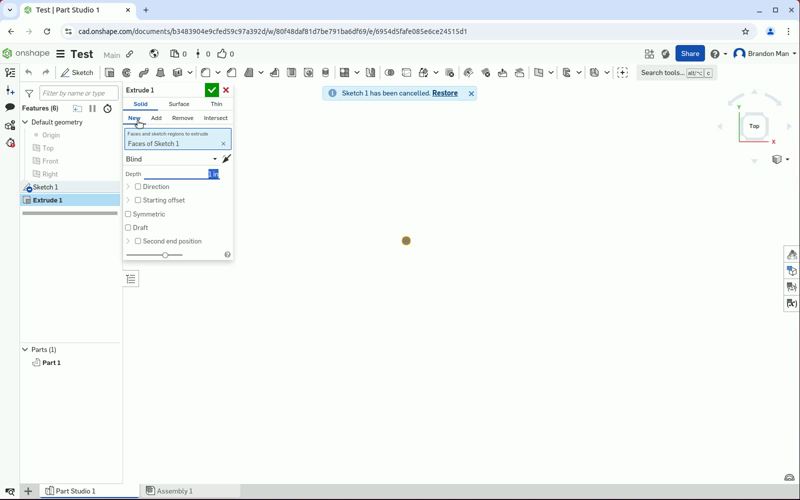
text(23.108)
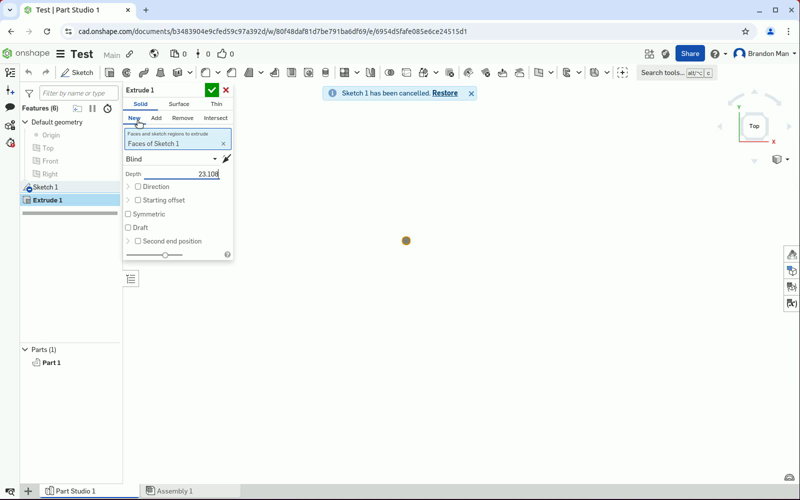
key(enter)
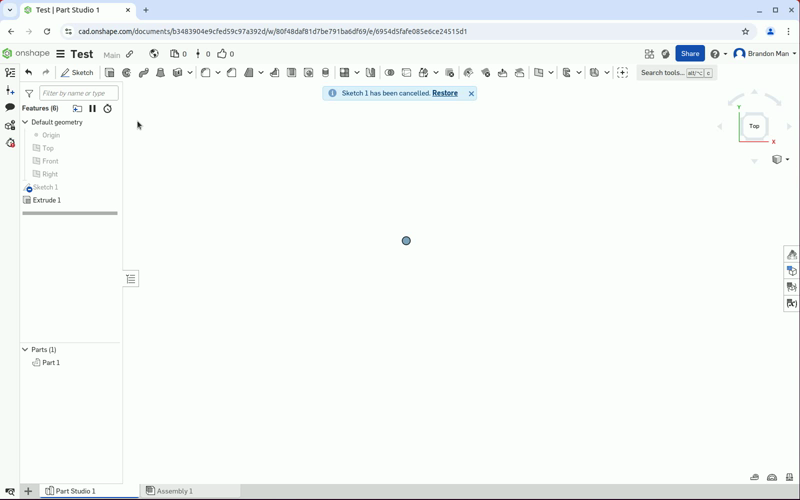
key(shift+h)
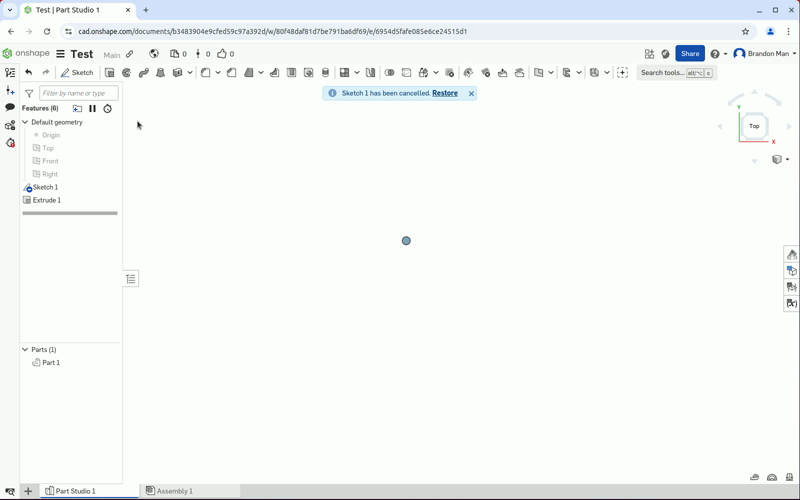
key(shift+h)
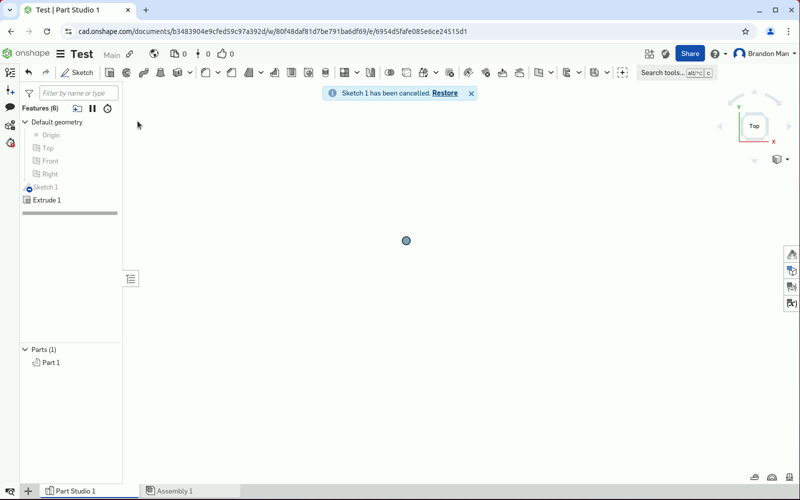
mouse_move(73, 189)
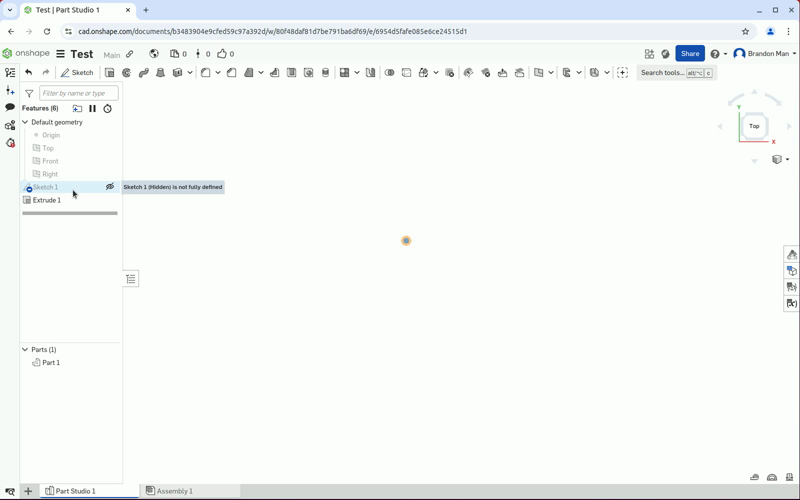
click(73, 189)
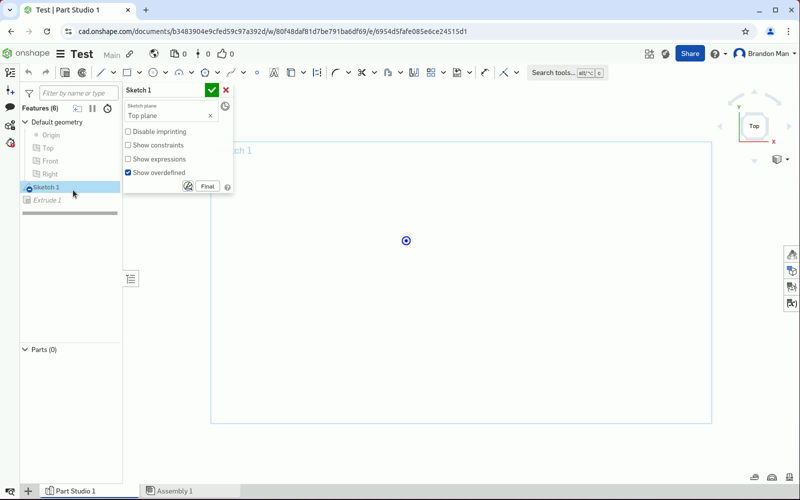
mouse_move(229, 92)
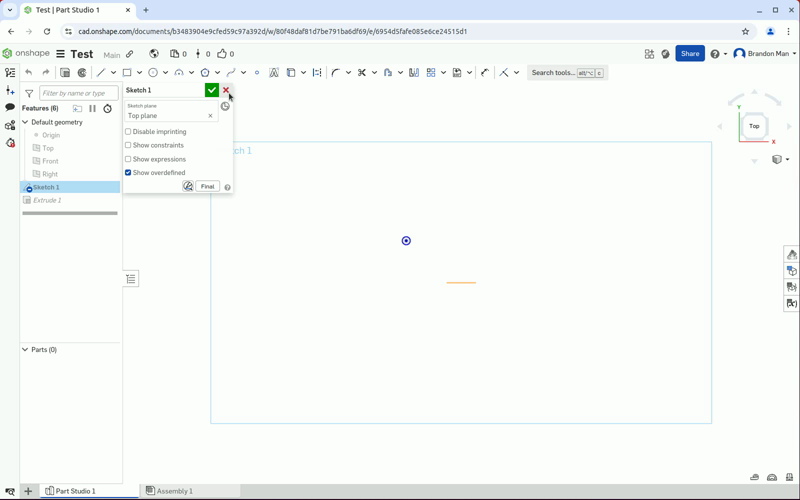
click(229, 92)
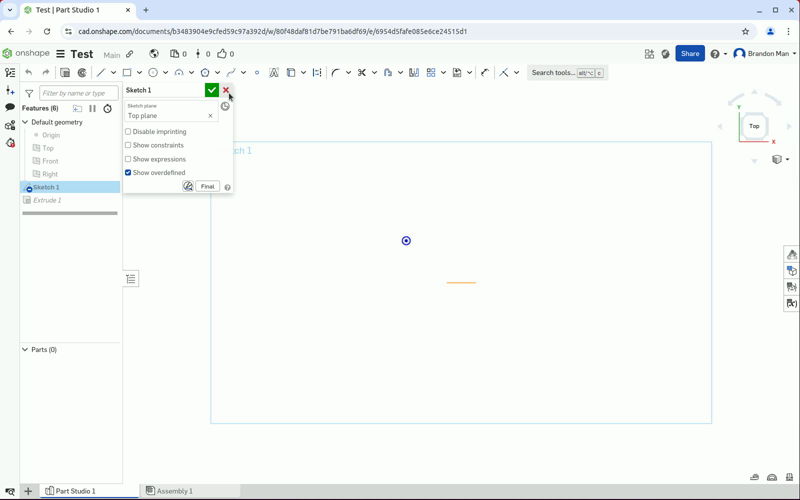
key(shift+s)
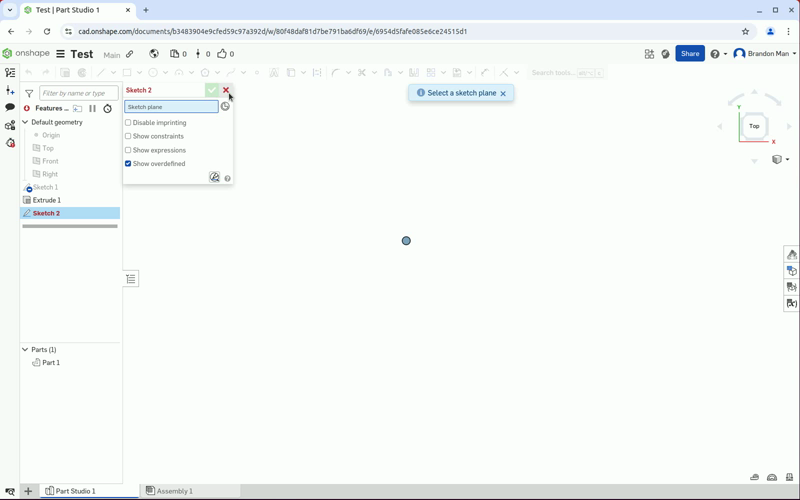
mouse_move(73, 150)
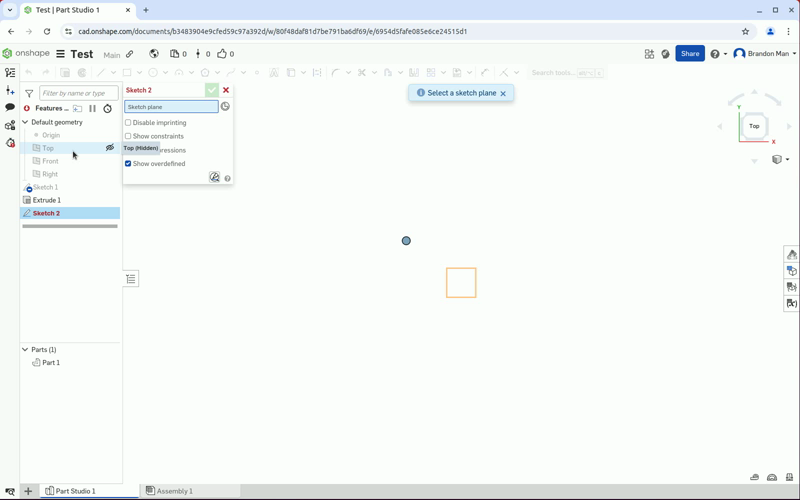
click(73, 150)
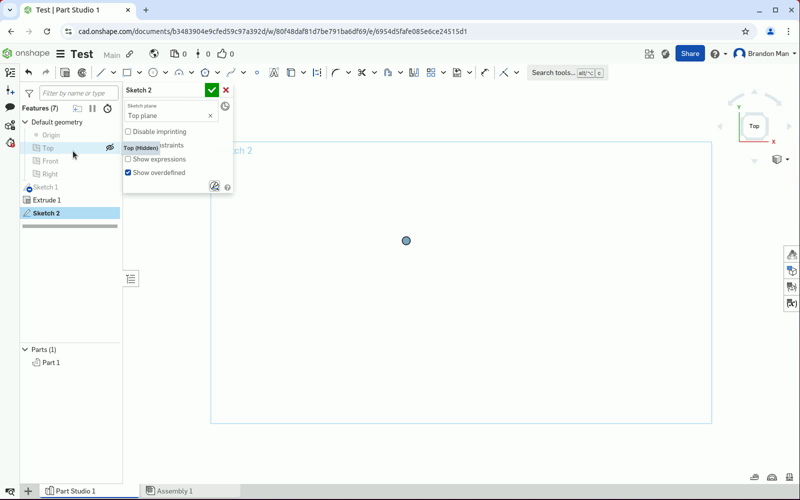
mouse_move(73, 352)
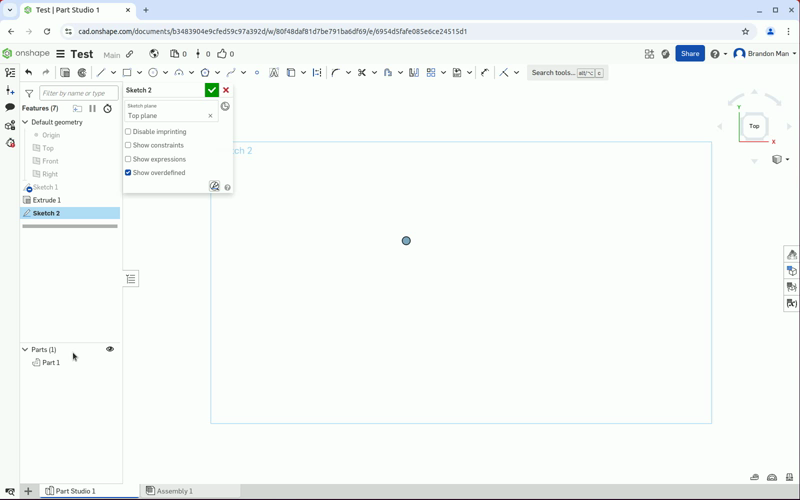
key(y)
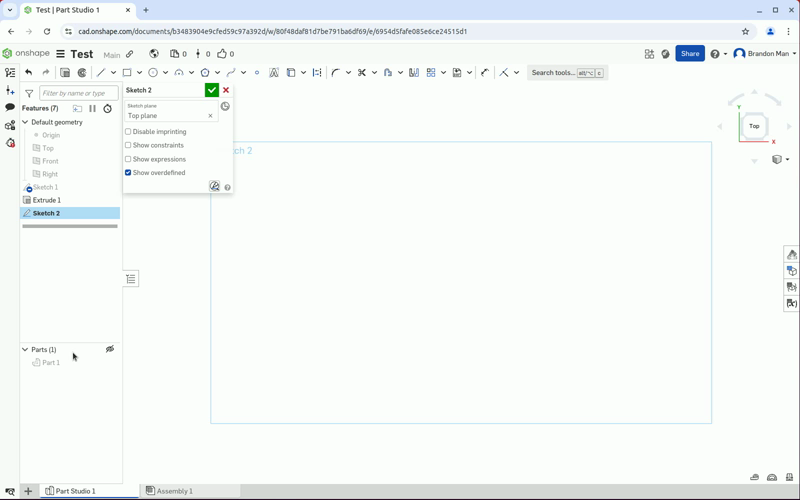
key(c)
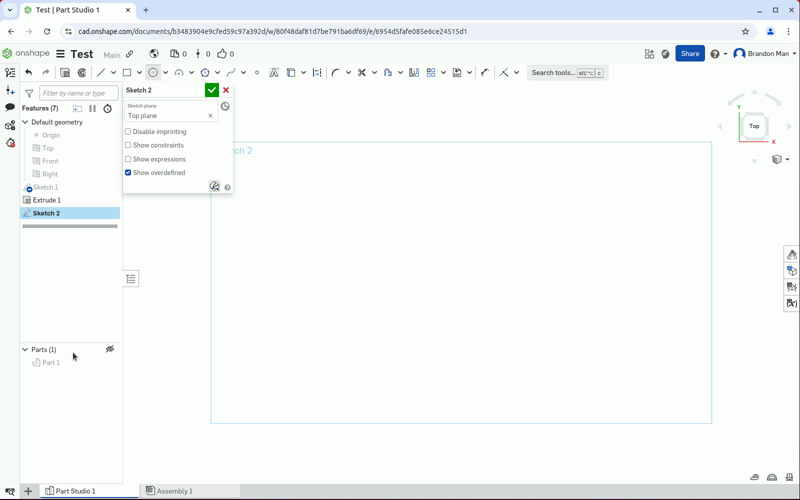
key_down(shift)
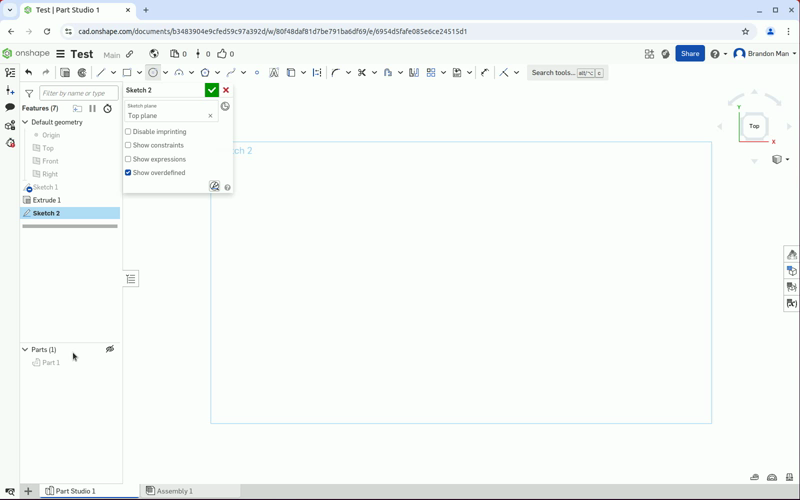
mouse_move(424, 297)
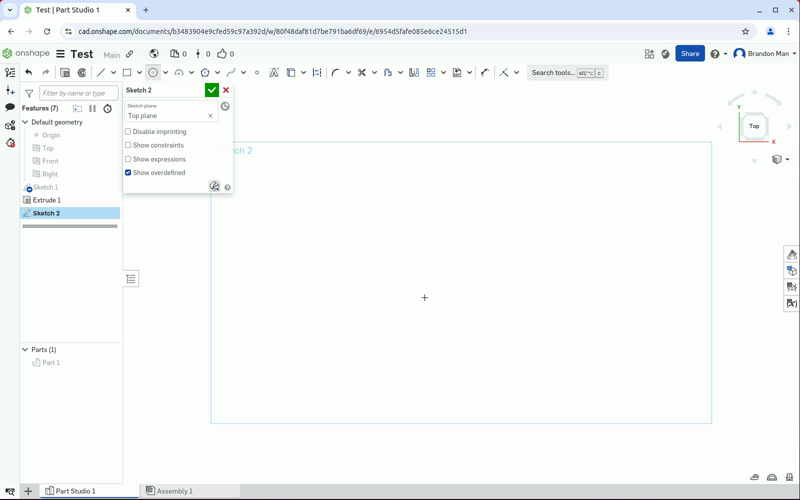
click(424, 297)
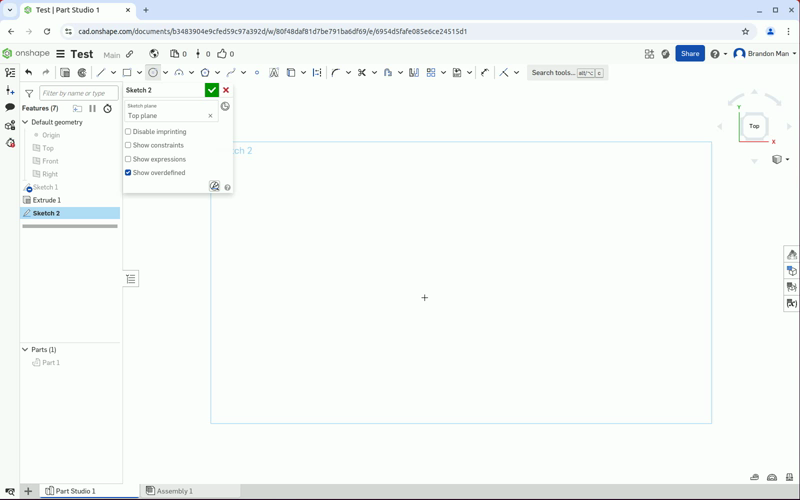
key_up(shift)
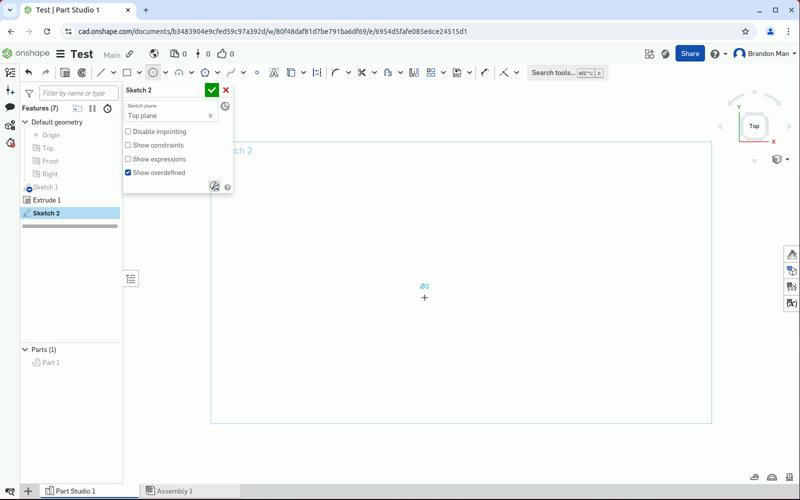
mouse_move(429, 297)
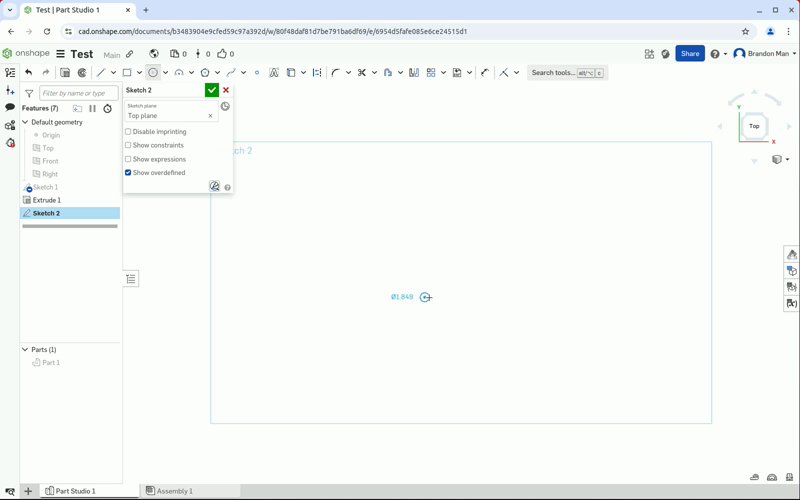
click(429, 297)
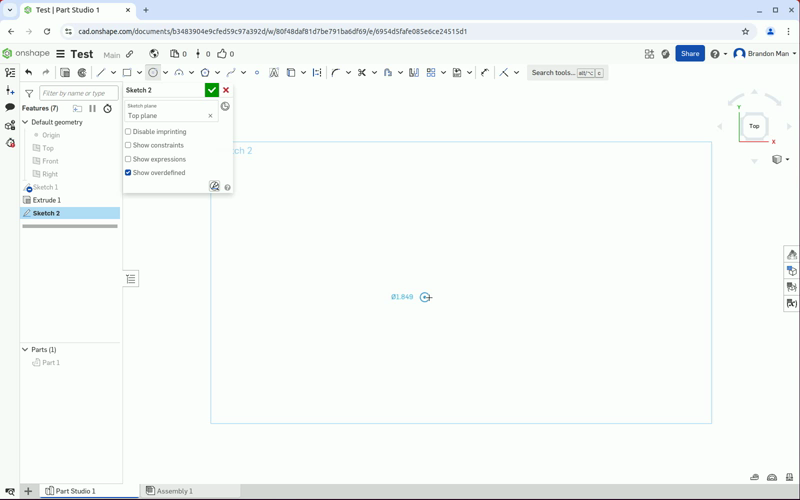
key(esc)
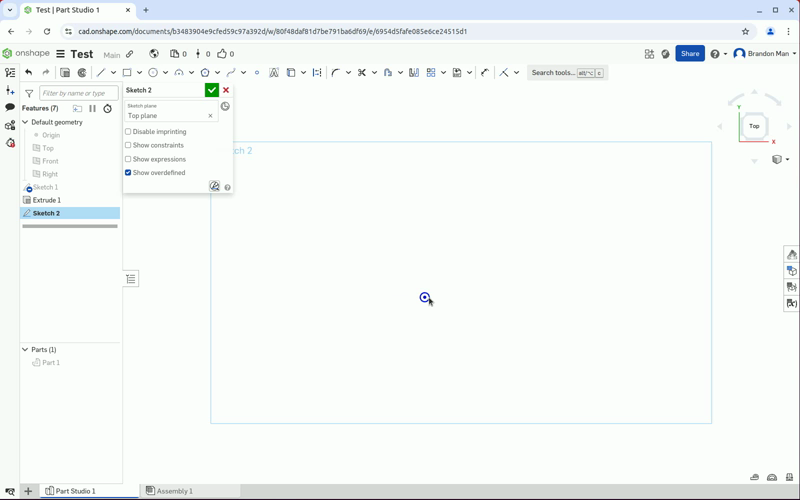
mouse_move(423, 295)
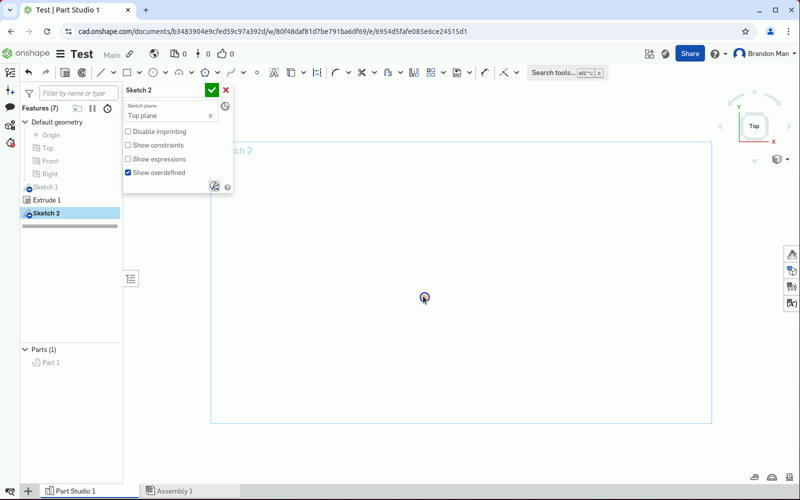
scroll(6)
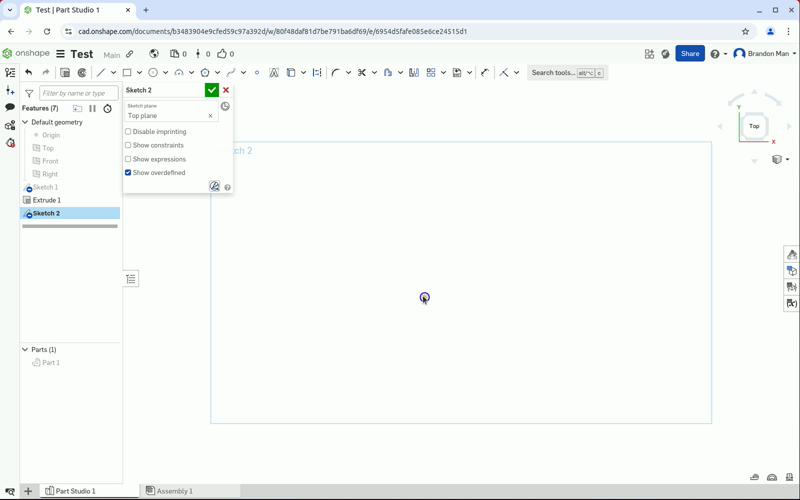
scroll(6)
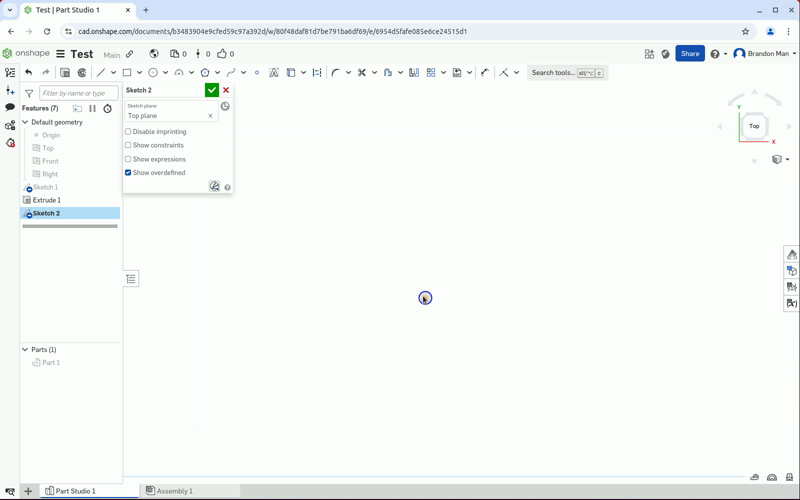
scroll(6)
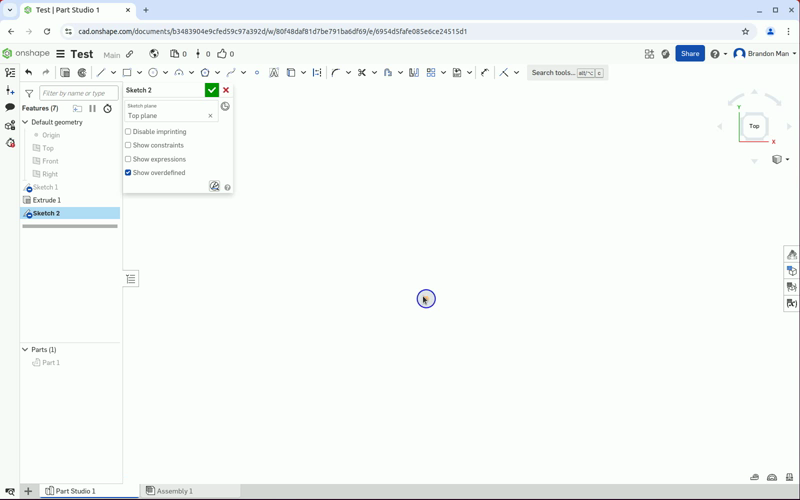
scroll(6)
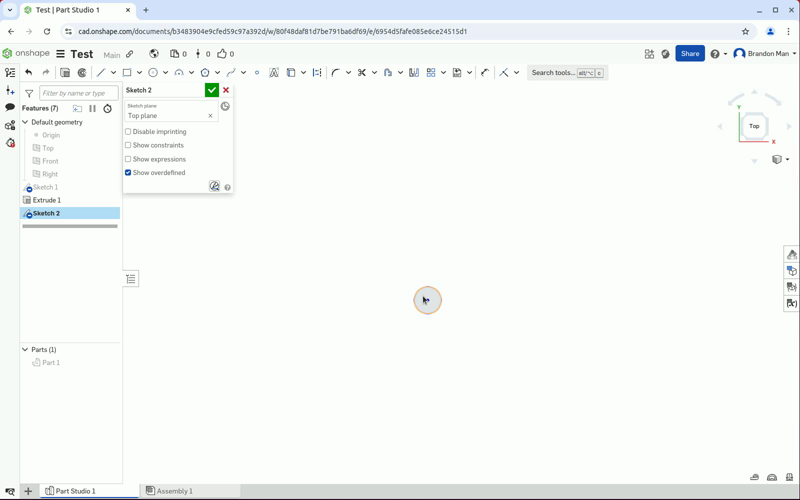
scroll(6)
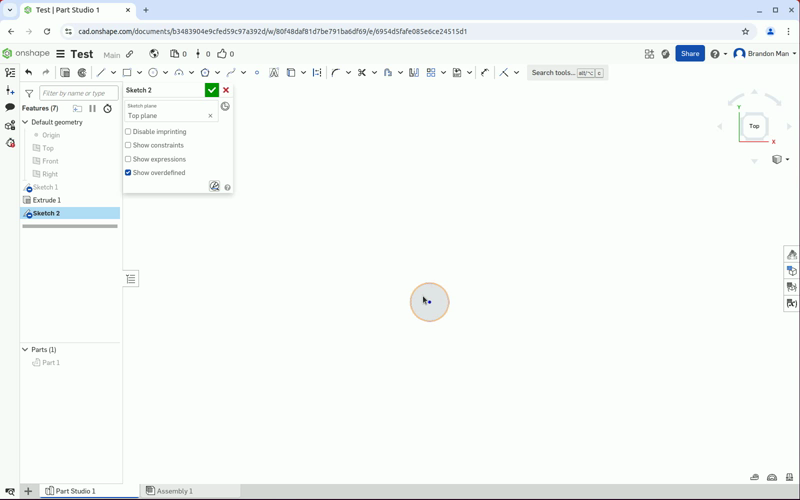
scroll(6)
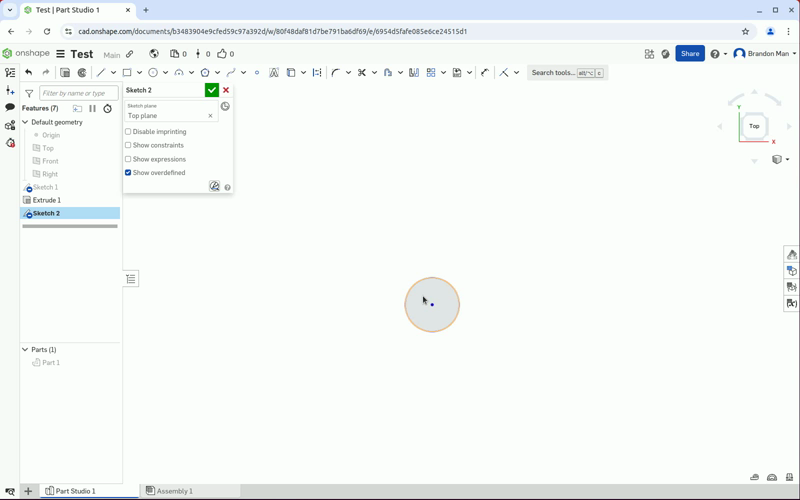
scroll(6)
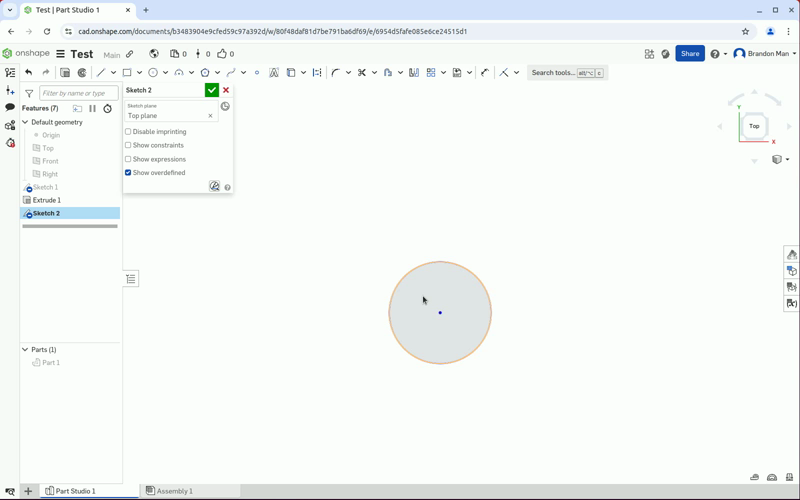
click(423, 295)
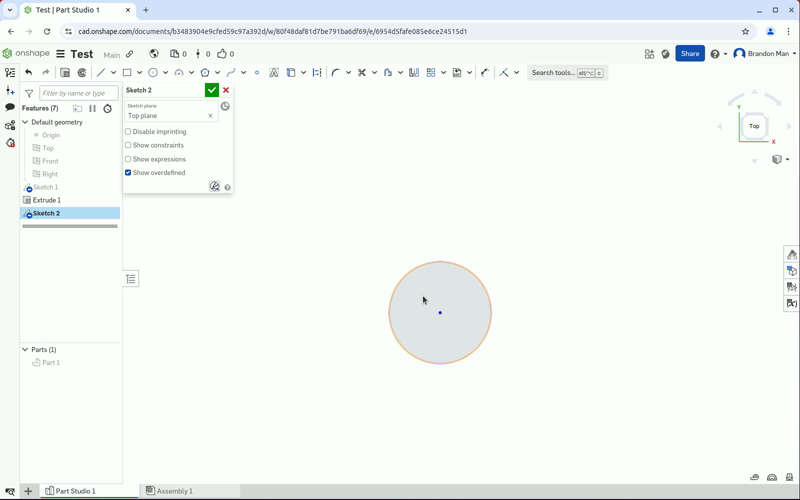
scroll(-6)
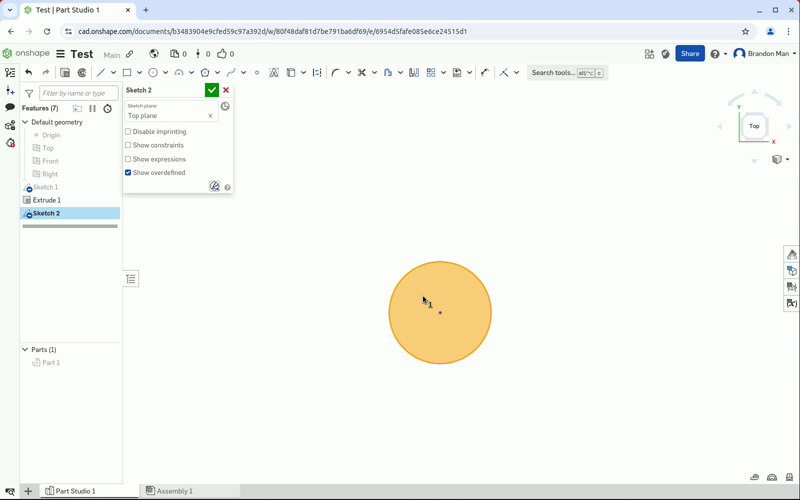
scroll(-6)
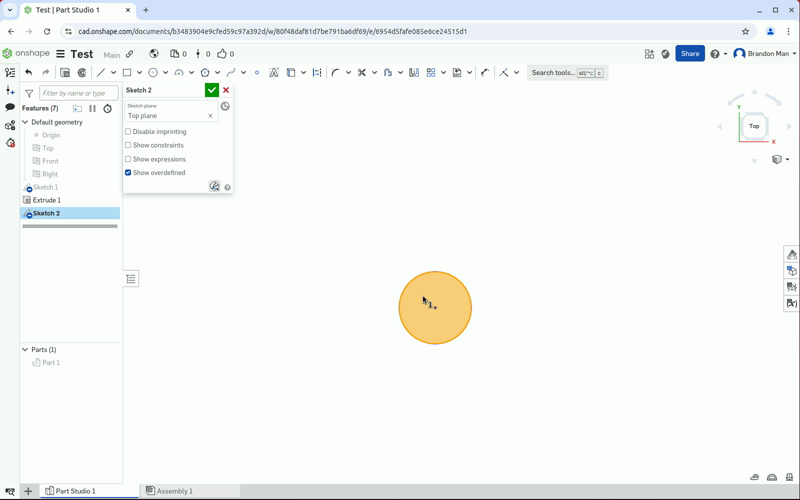
scroll(-6)
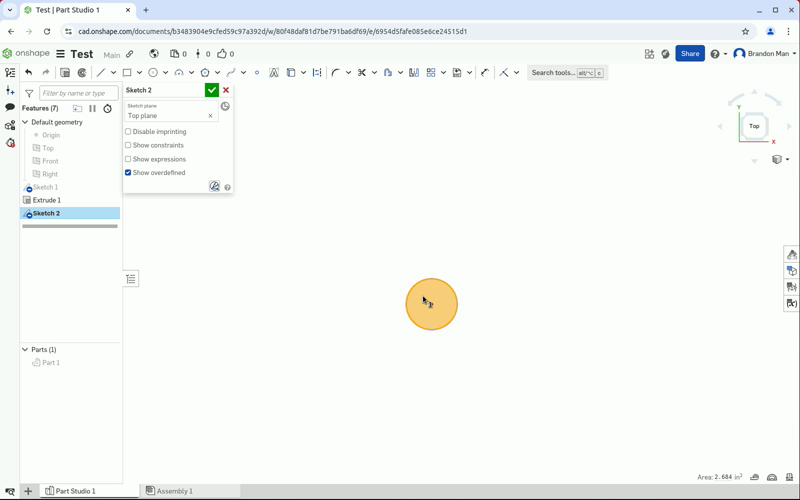
scroll(-6)
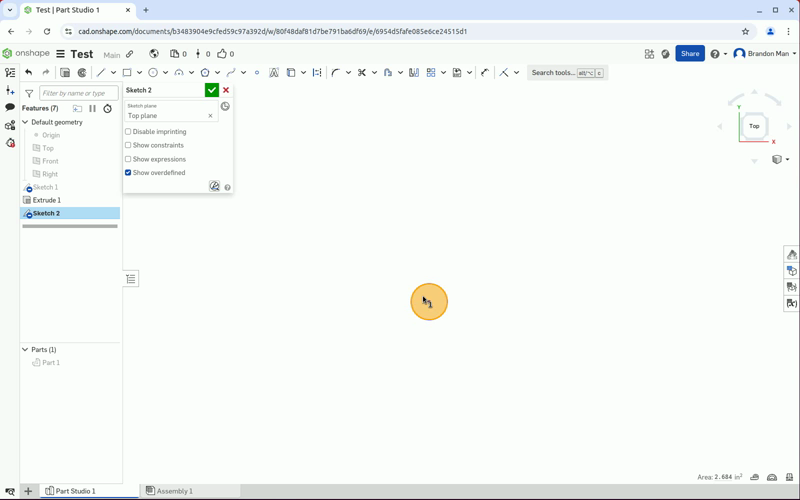
scroll(-6)
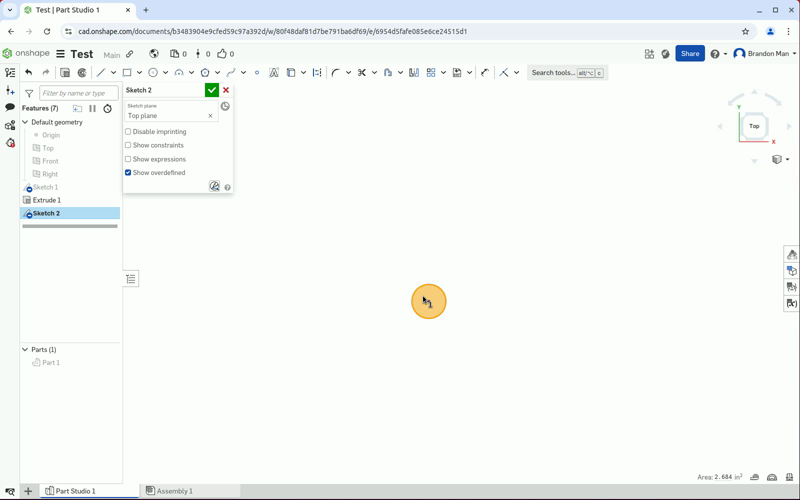
scroll(-6)
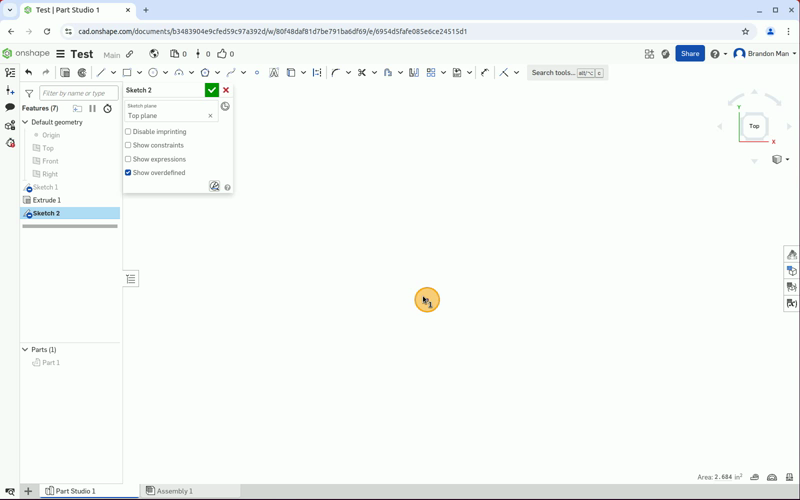
scroll(-6)
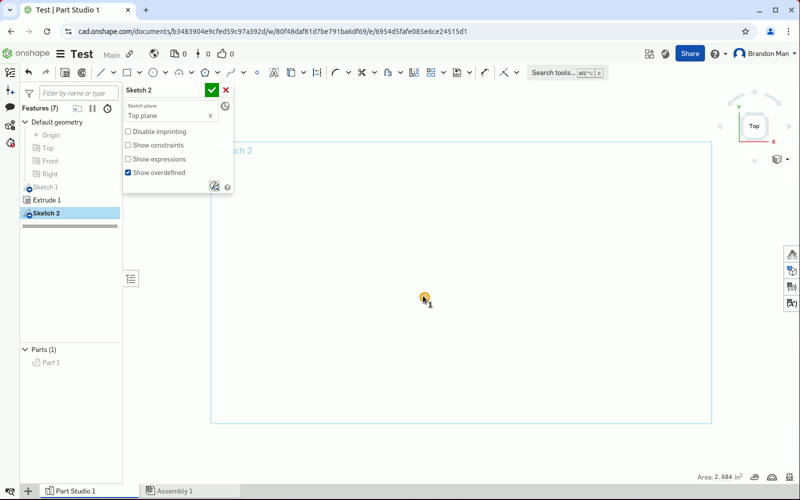
mouse_move(73, 352)
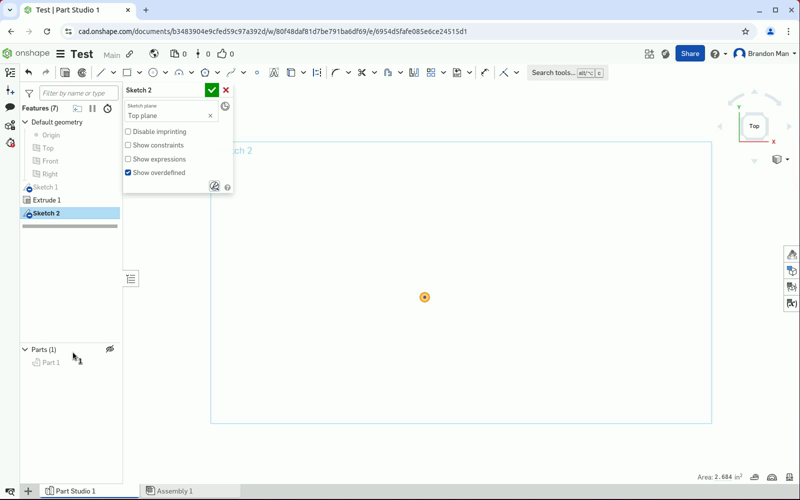
key(shift+y)
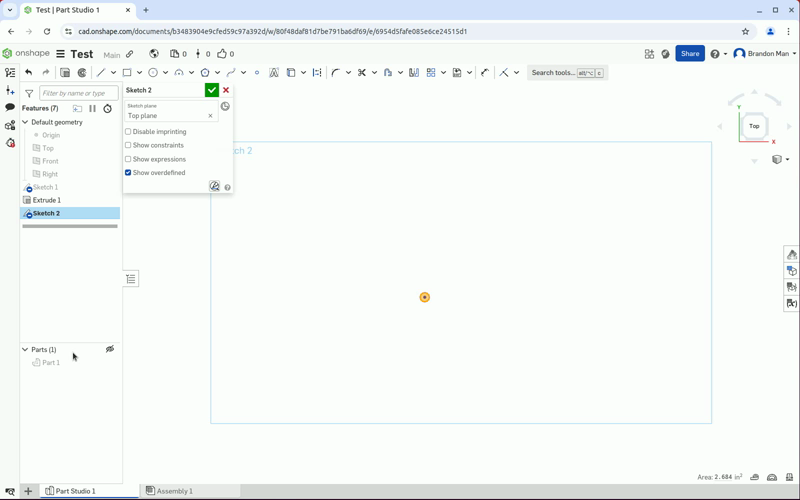
key(shift+e)
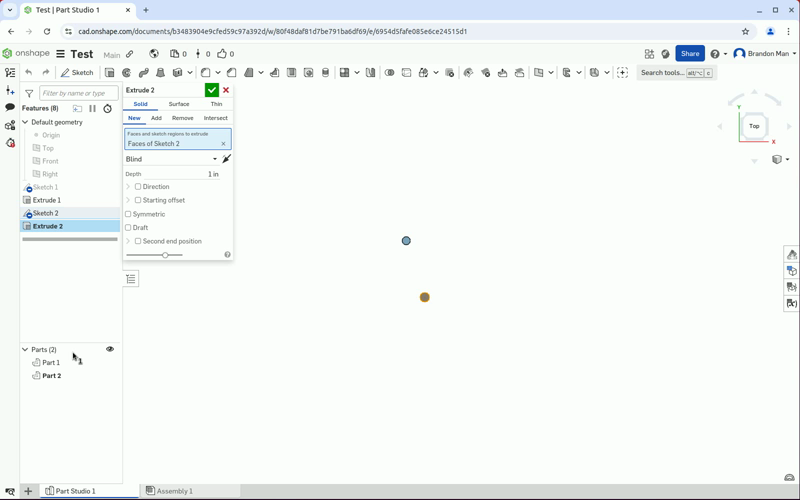
mouse_move(143, 106)
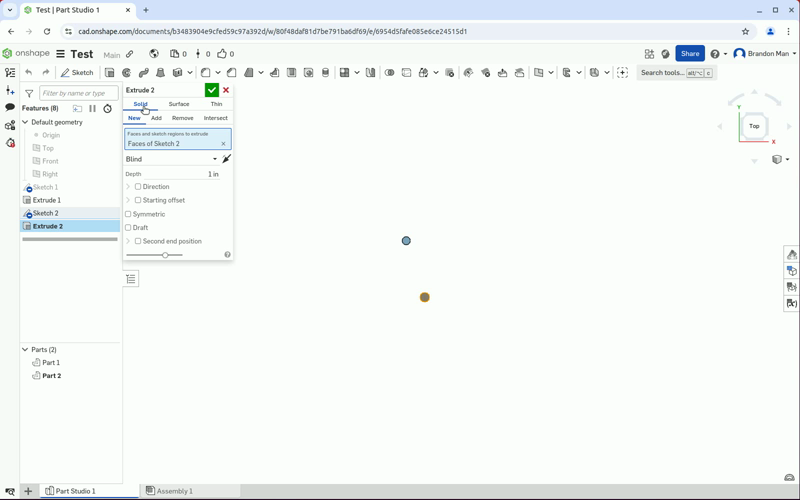
click(143, 106)
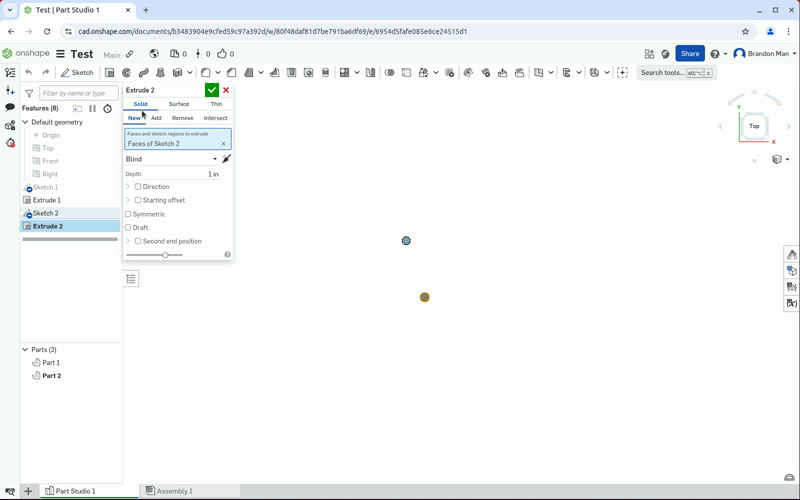
mouse_move(137, 120)
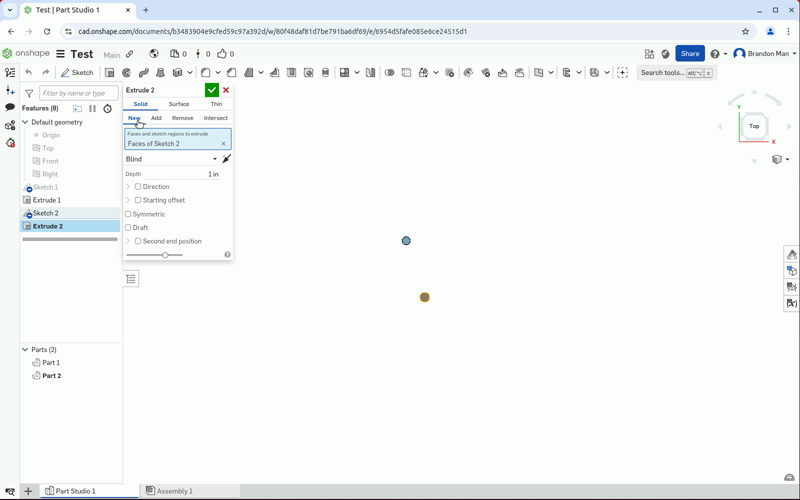
click(137, 120)
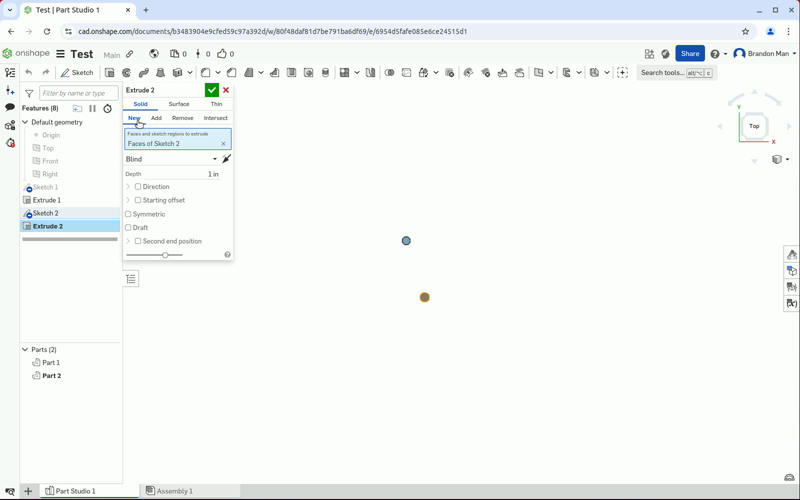
key(tab, 4)
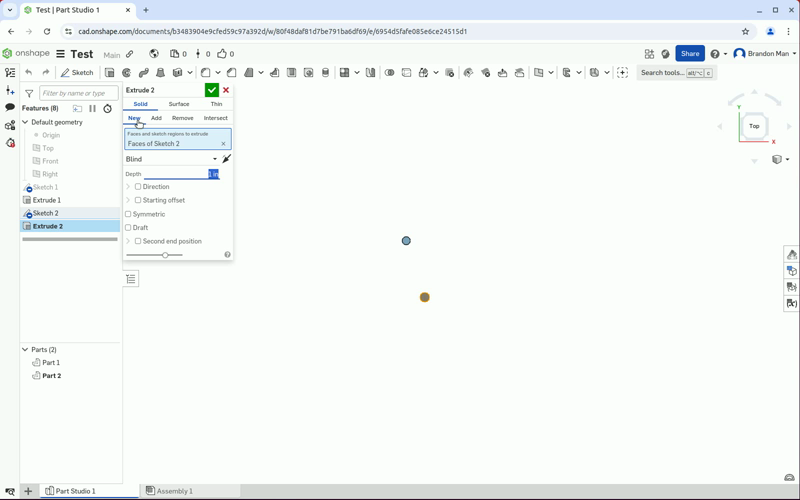
text(23.108)
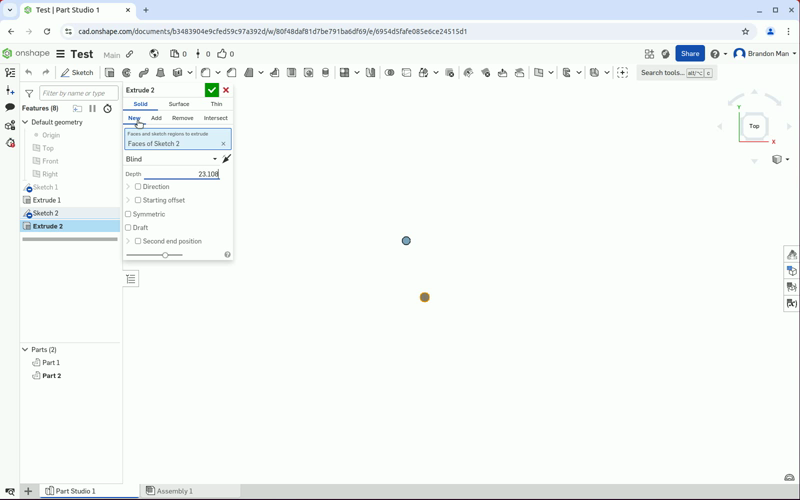
key(enter)
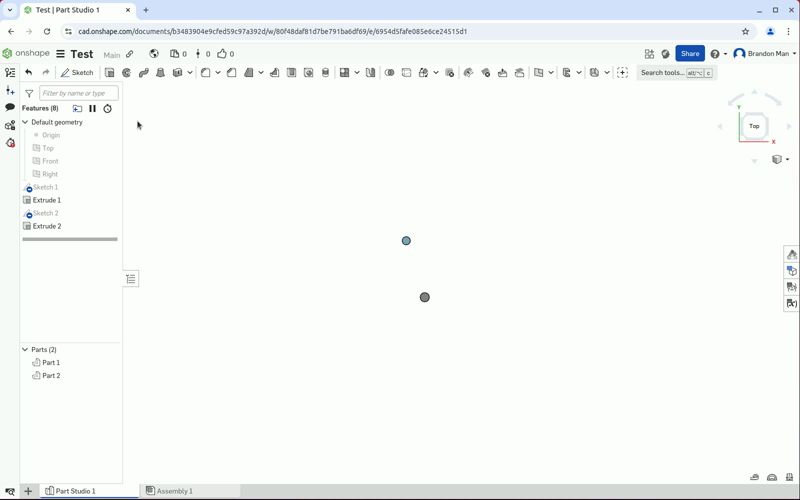
key(shift+h)
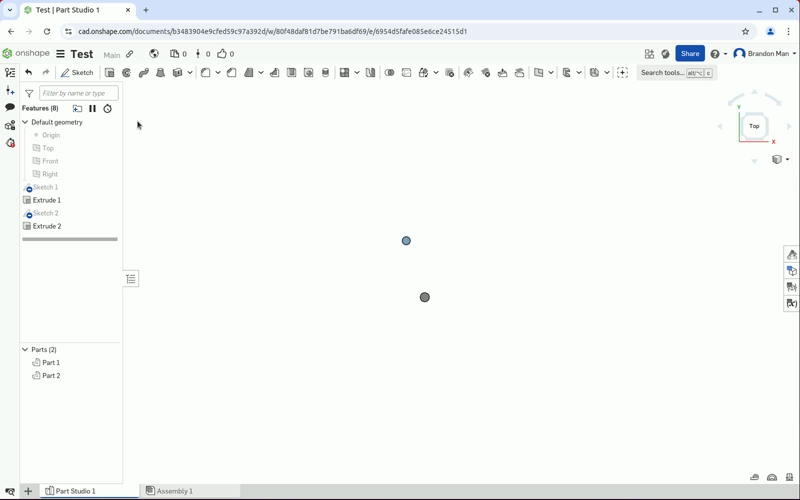
key(shift+h)
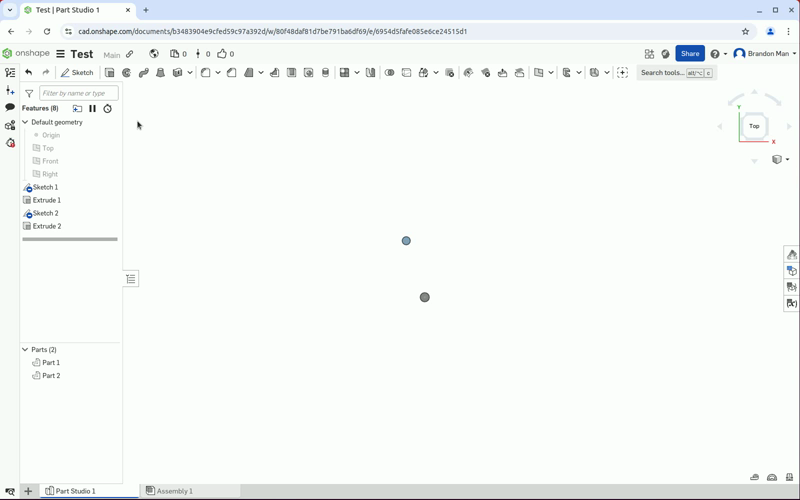
key(shift+7)
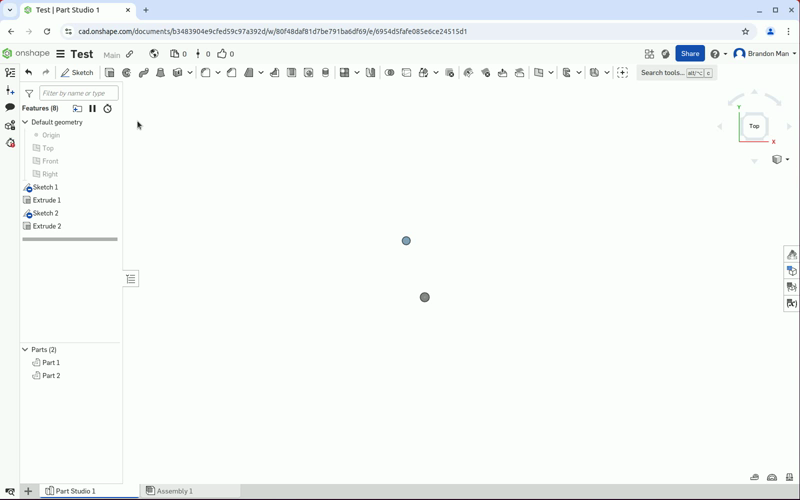
key(up, 3)
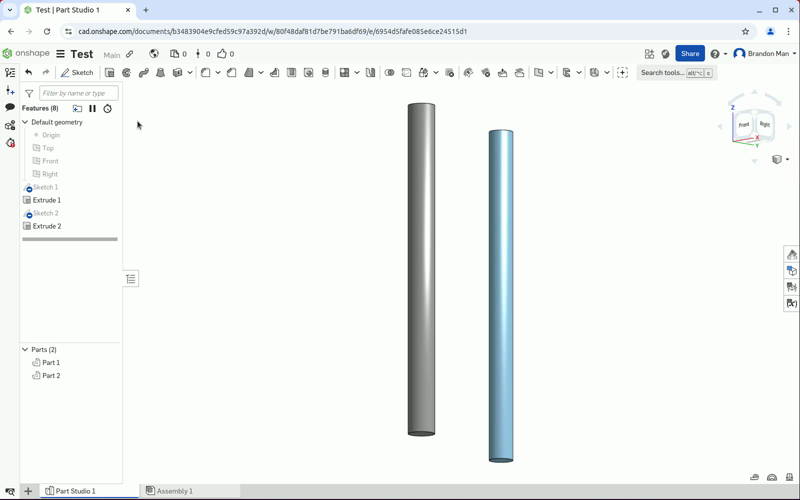
key(left, 3)
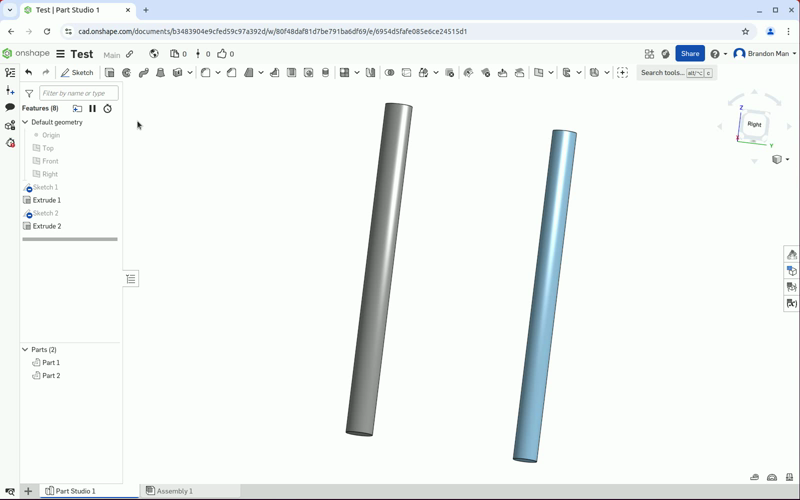
key(right, 3)
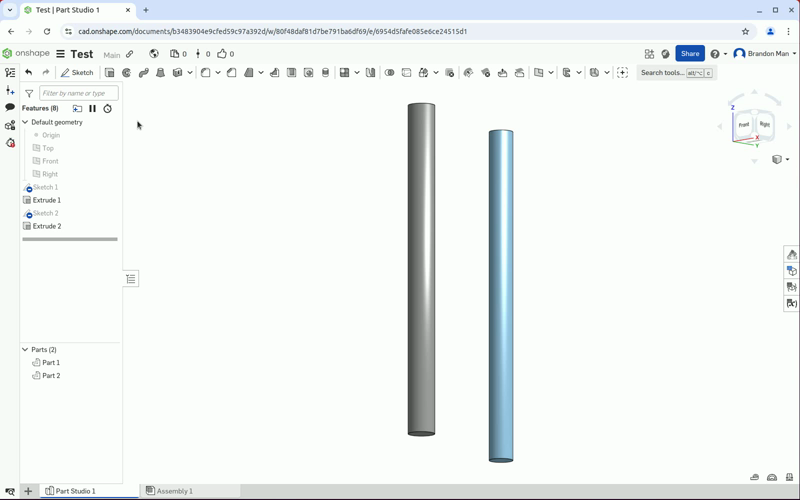
key(down, 3)
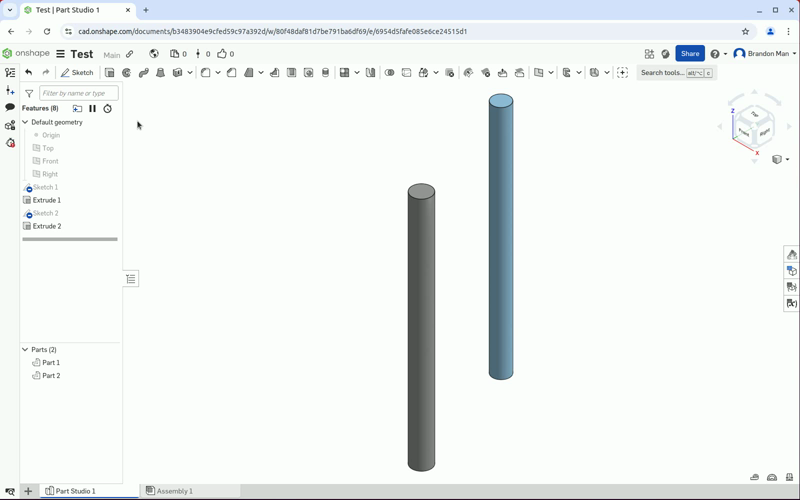
mouse_move(73, 189)
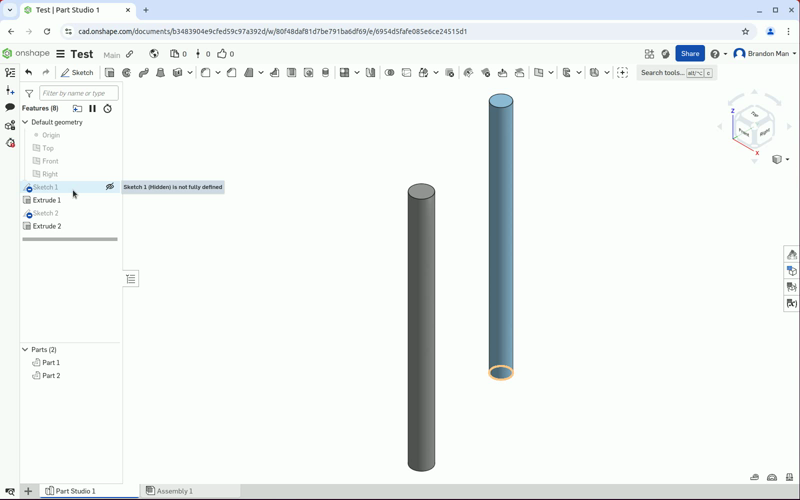
click(73, 189)